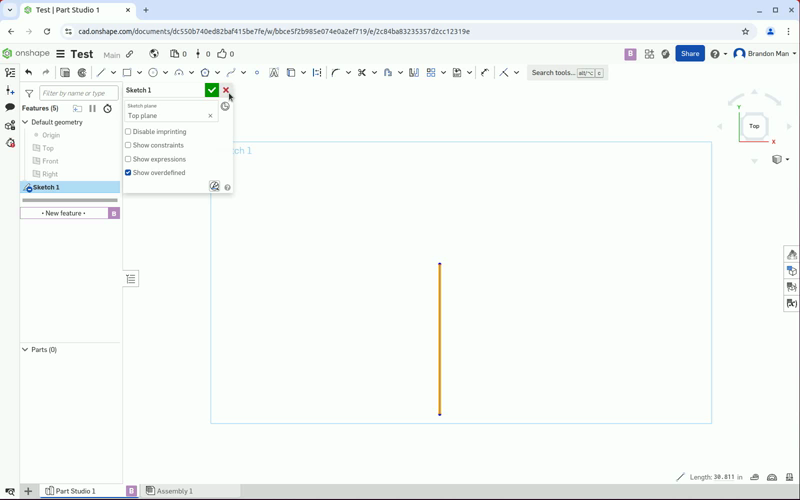
key(shift+h)
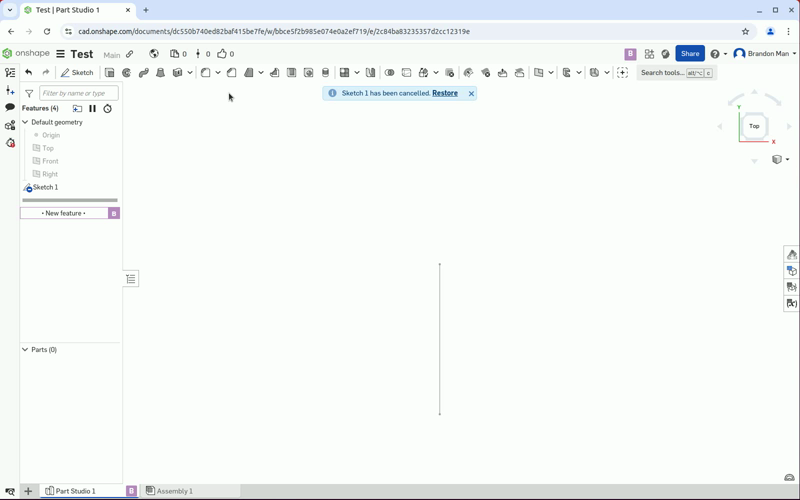
mouse_move(73, 352)
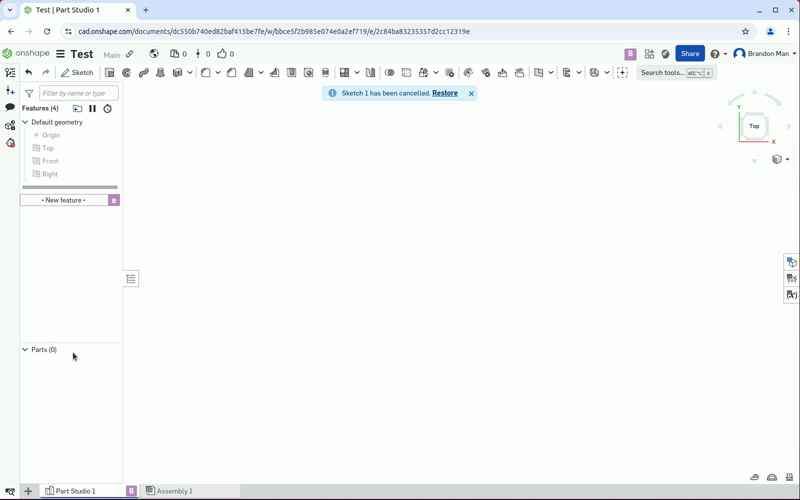
key(y)
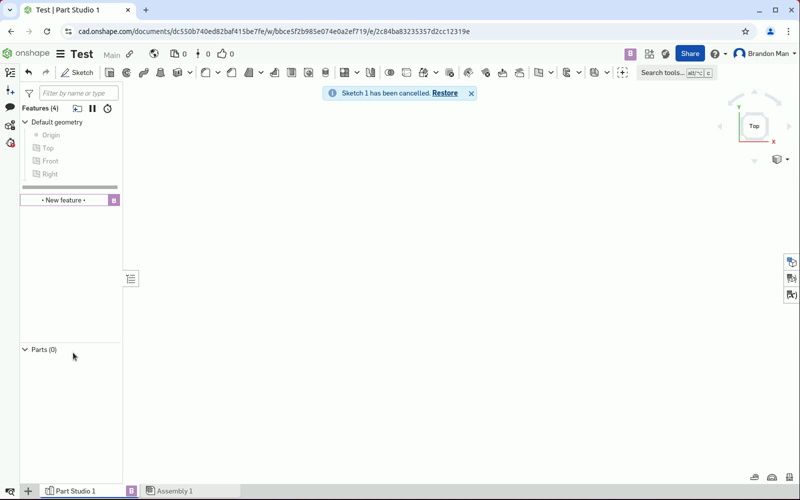
key(shift+p)
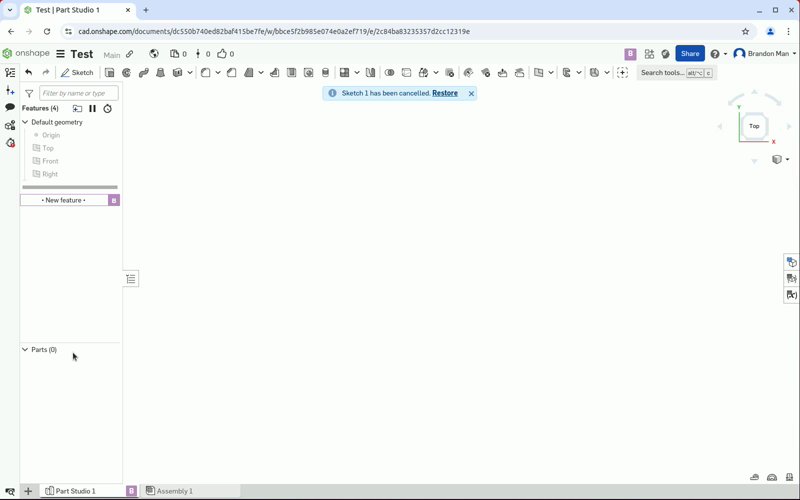
key(space)
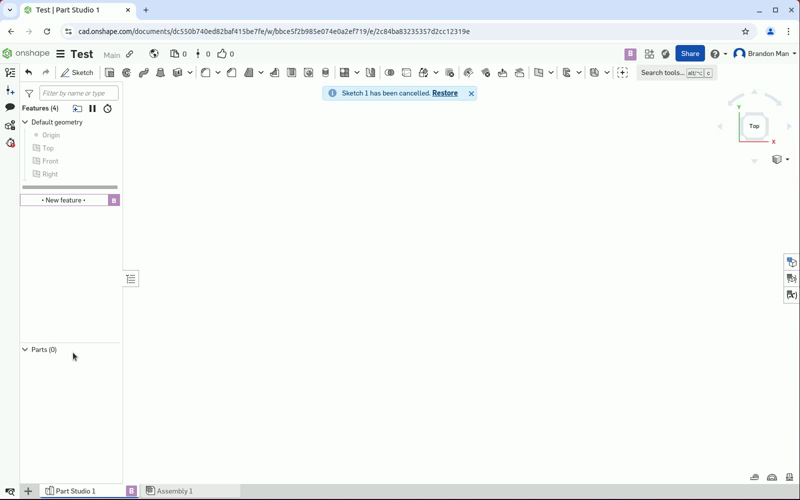
key_down(shift)
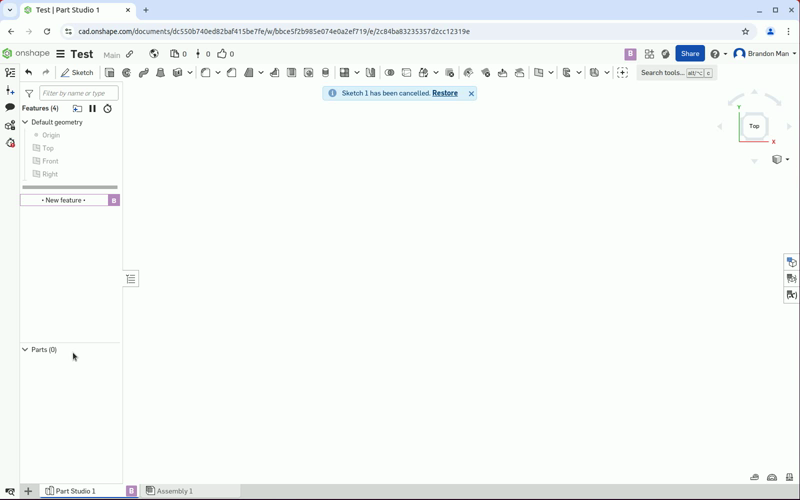
key(up)
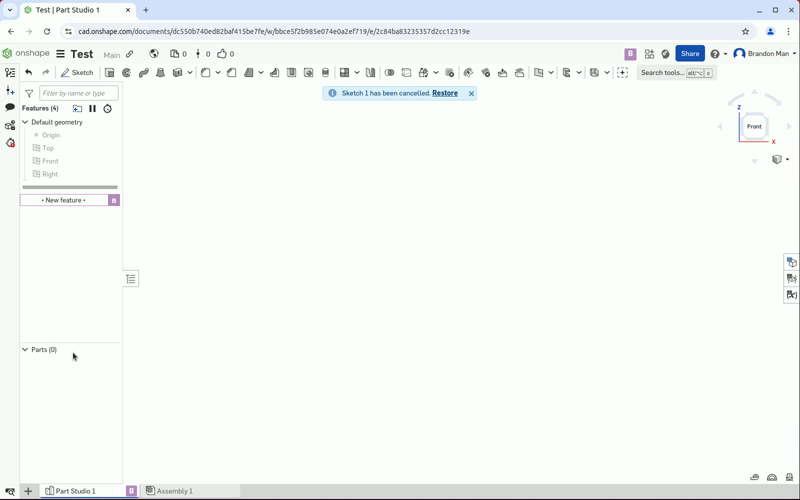
key_up(shift)
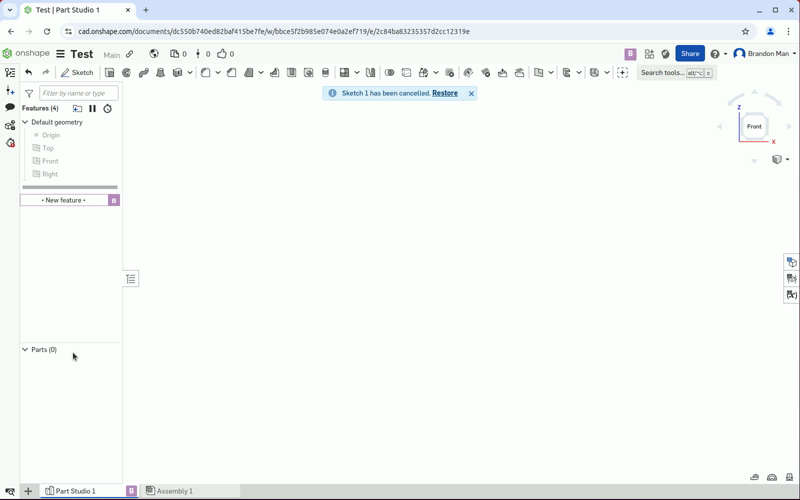
mouse_move(73, 352)
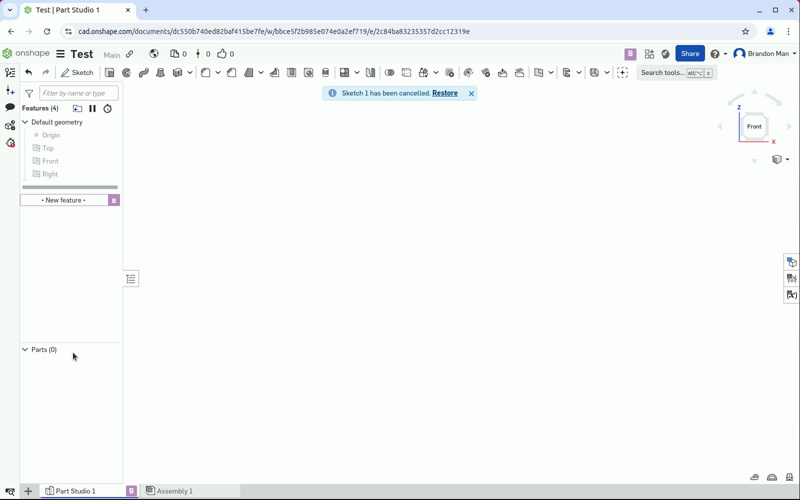
key(shift+y)
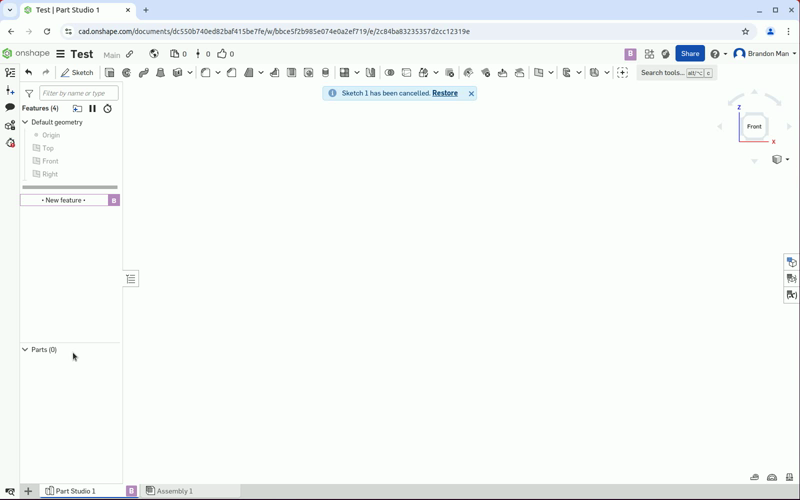
key(shift+s)
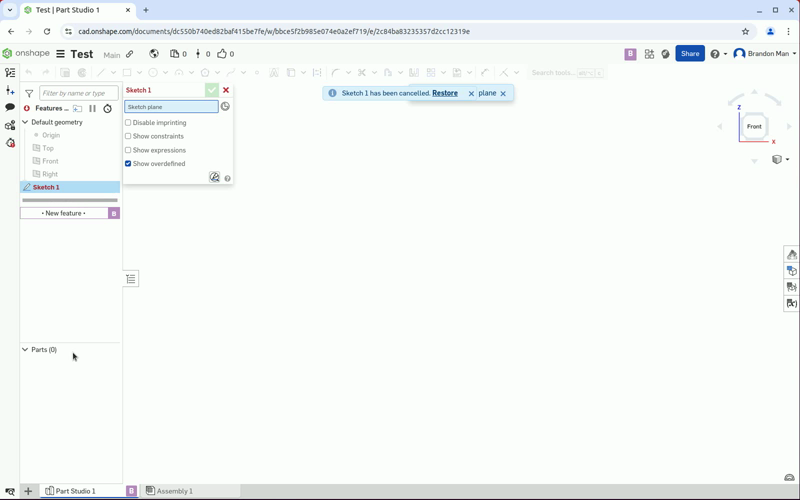
mouse_move(73, 163)
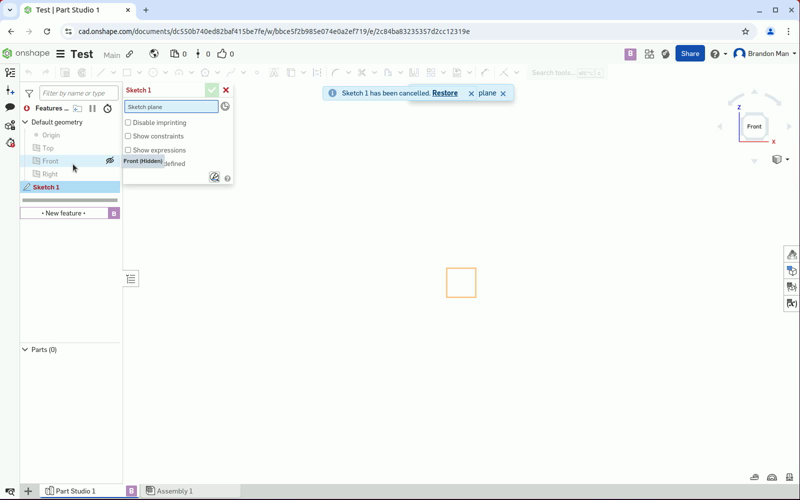
click(73, 163)
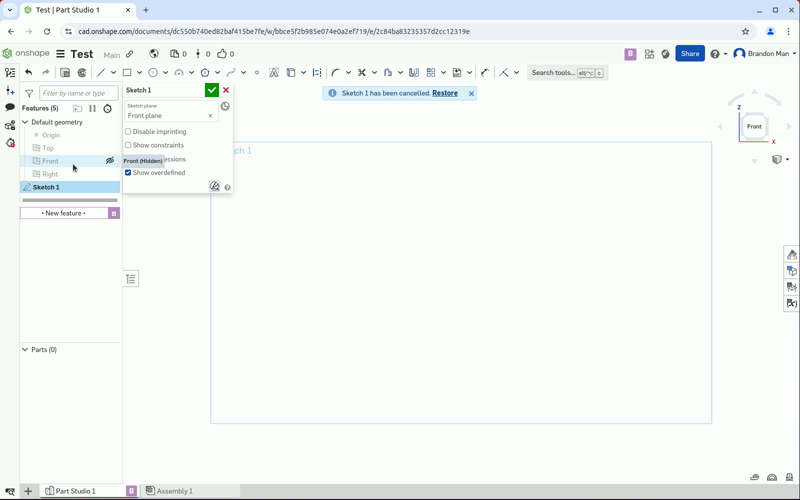
mouse_move(73, 352)
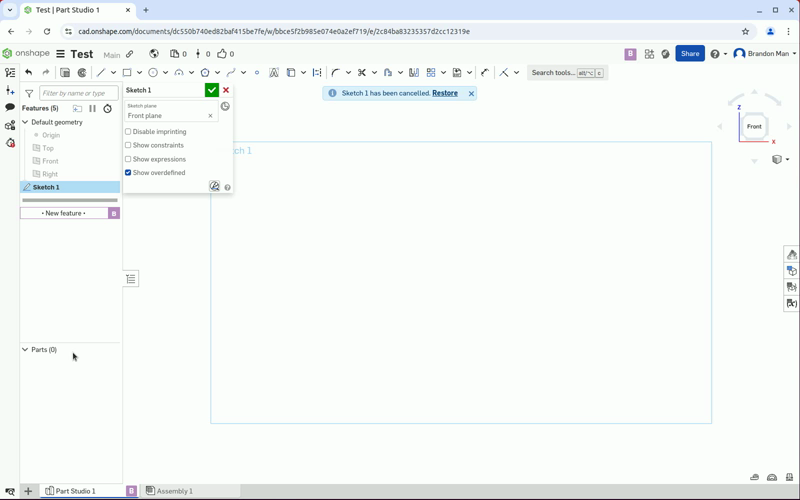
key(y)
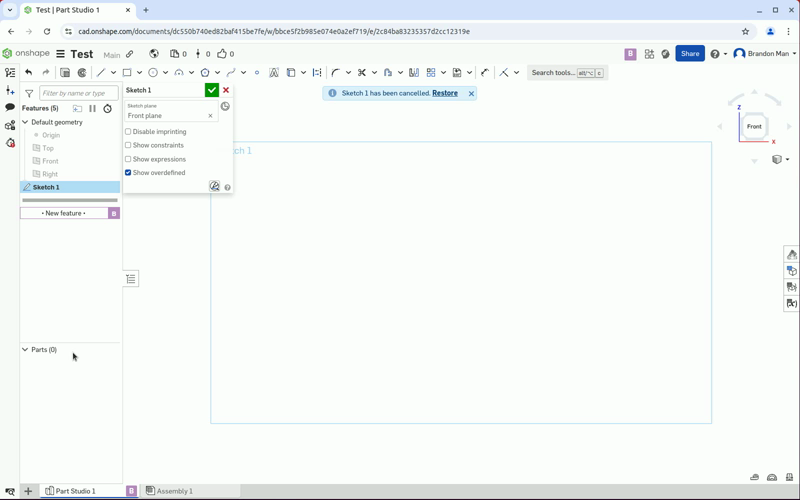
key(c)
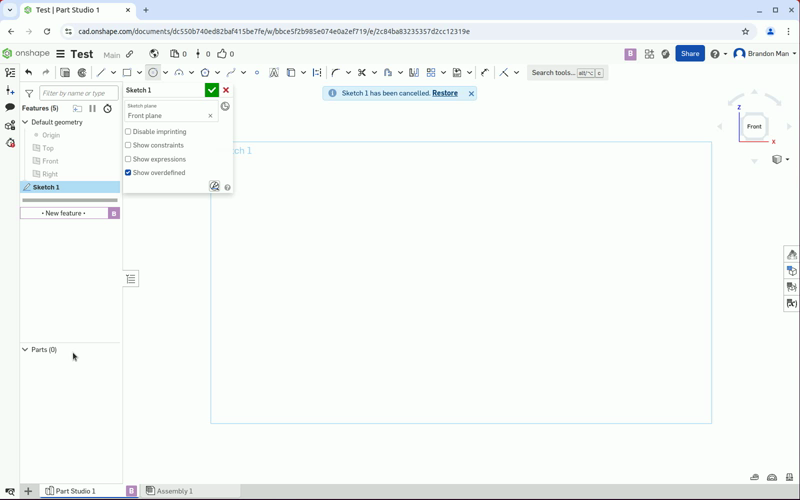
key_down(shift)
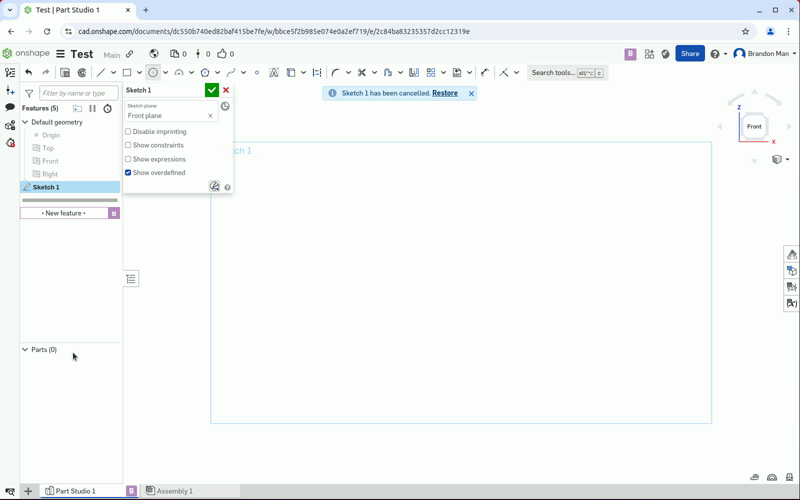
mouse_move(386, 282)
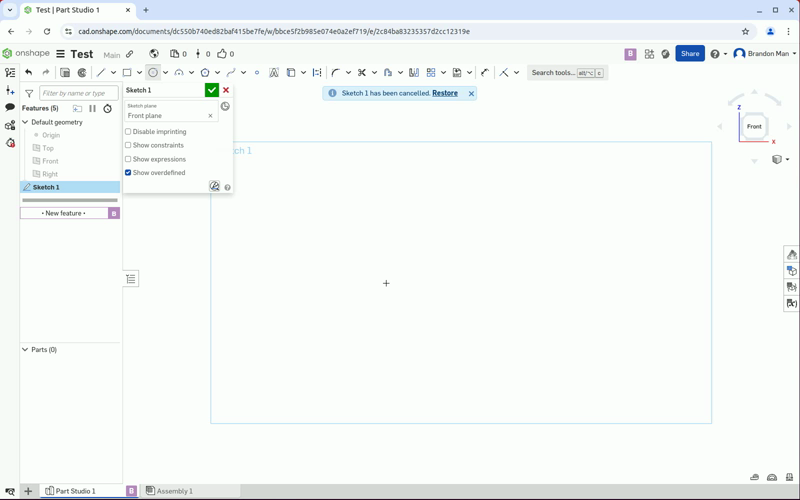
click(386, 282)
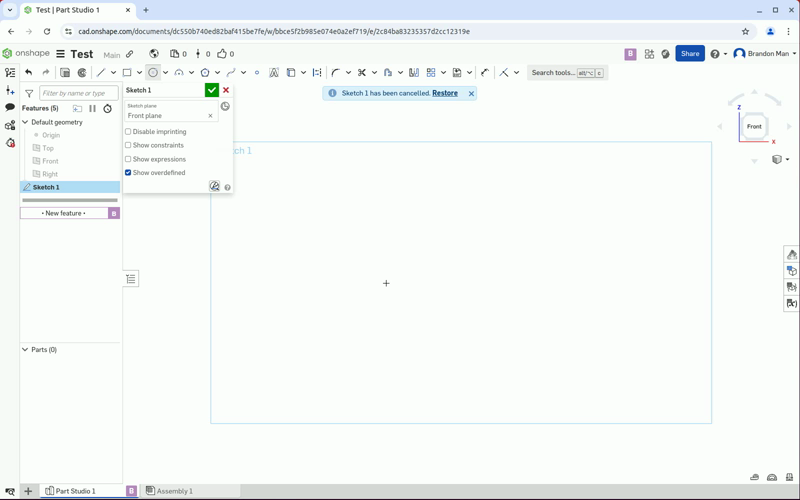
key_up(shift)
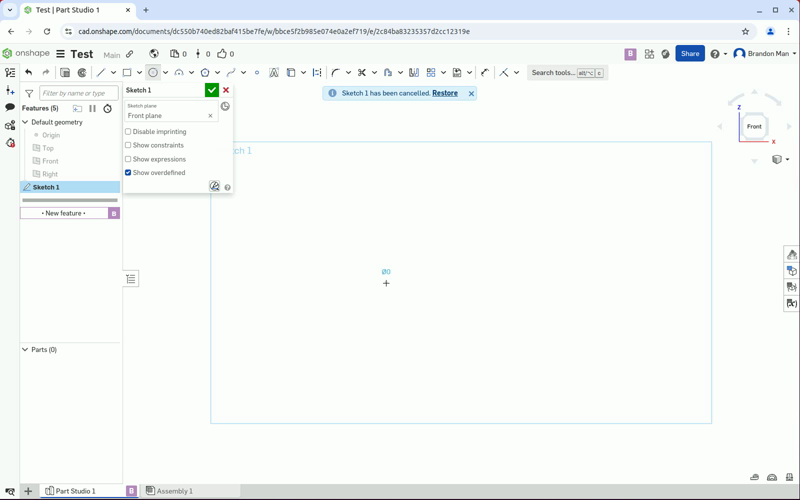
mouse_move(424, 282)
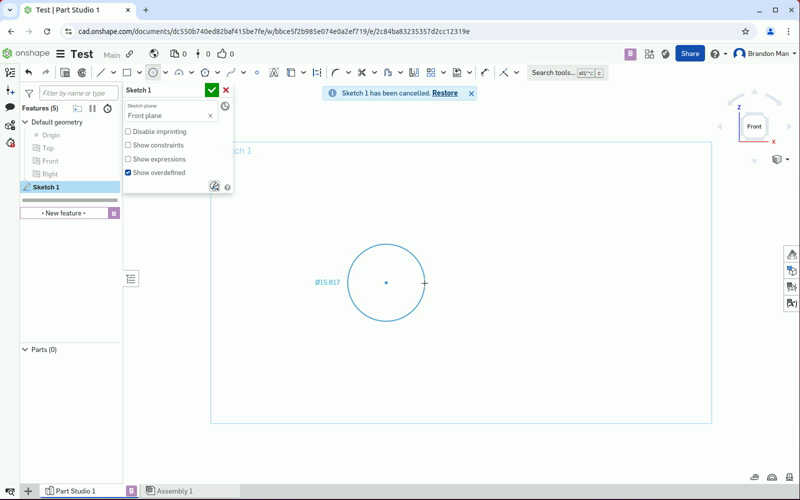
click(424, 282)
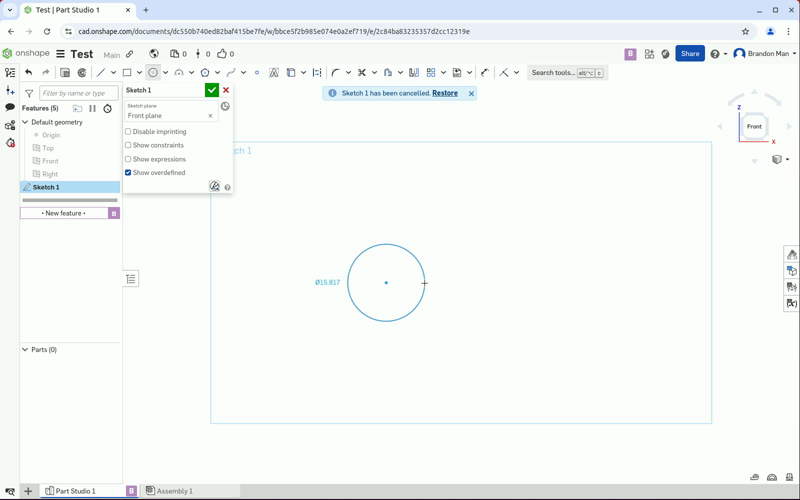
key(esc)
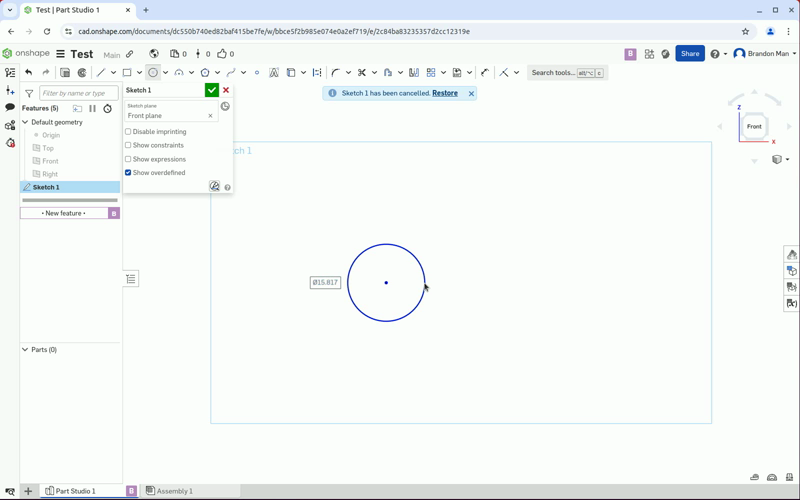
key(c)
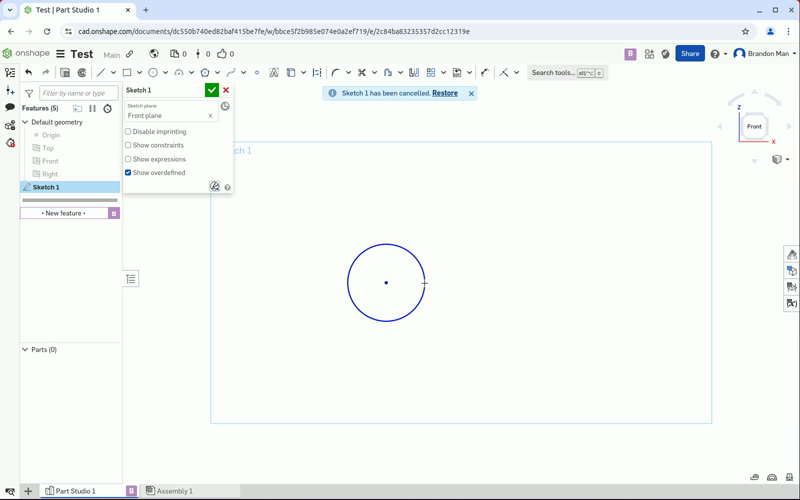
key_down(shift)
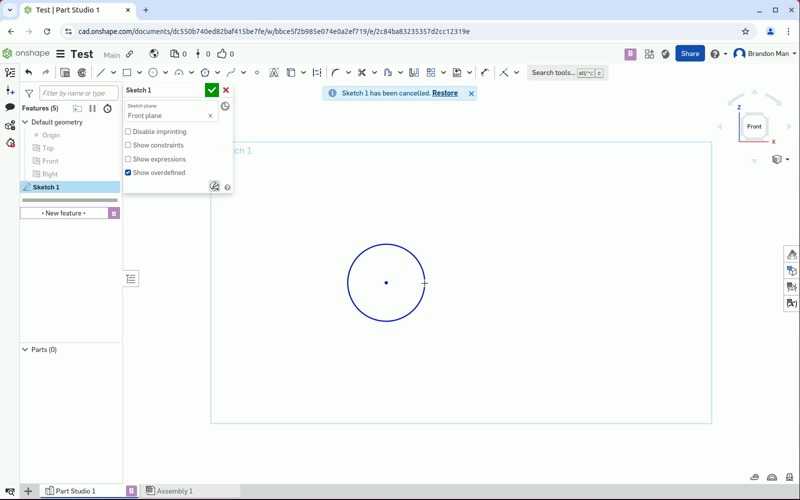
mouse_move(386, 282)
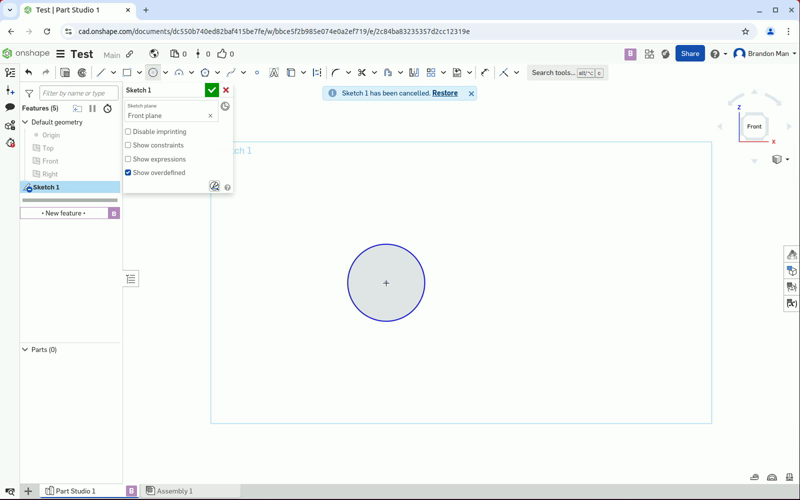
click(386, 282)
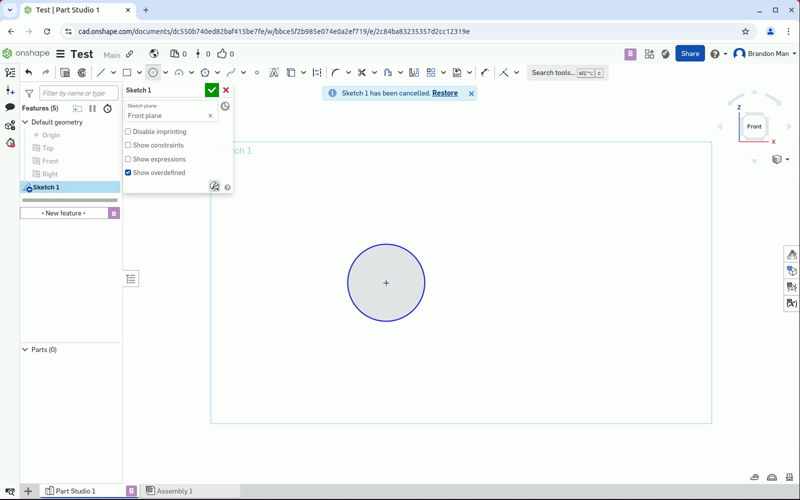
key_up(shift)
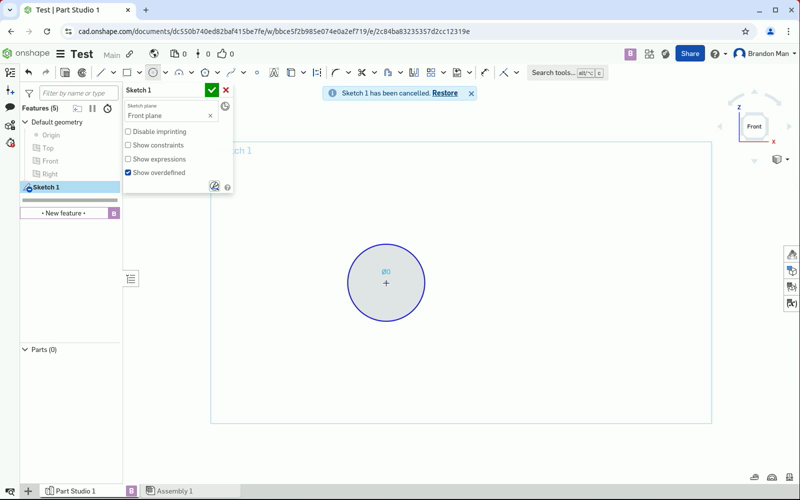
mouse_move(402, 282)
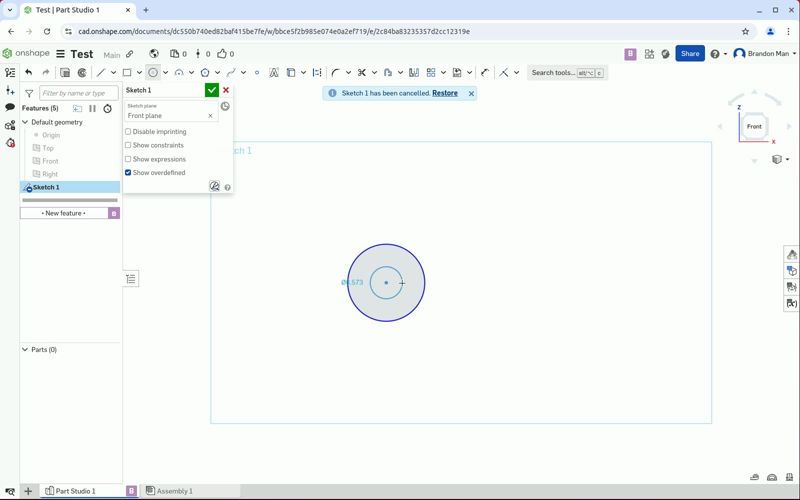
click(402, 282)
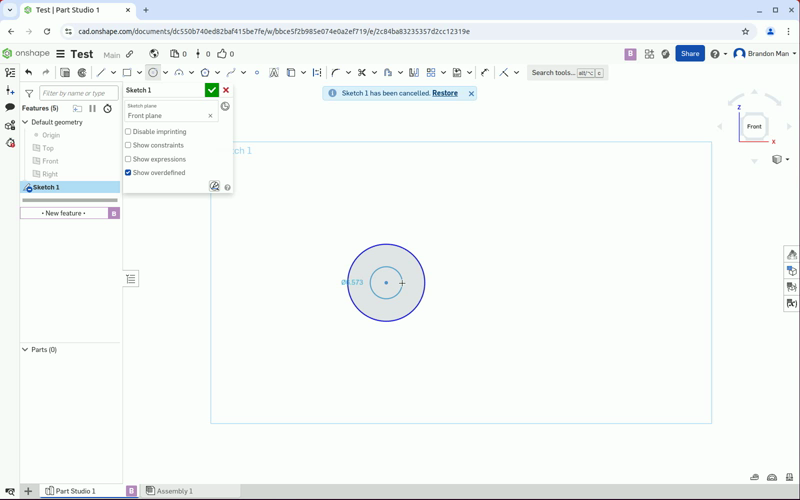
key(esc)
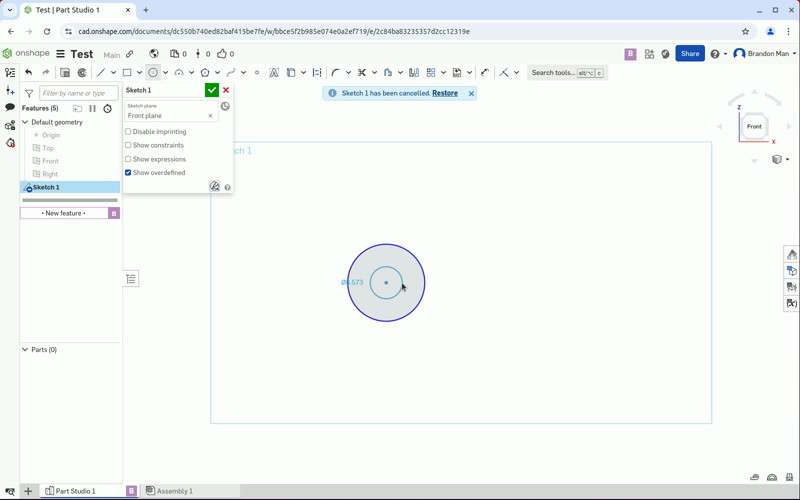
mouse_move(407, 299)
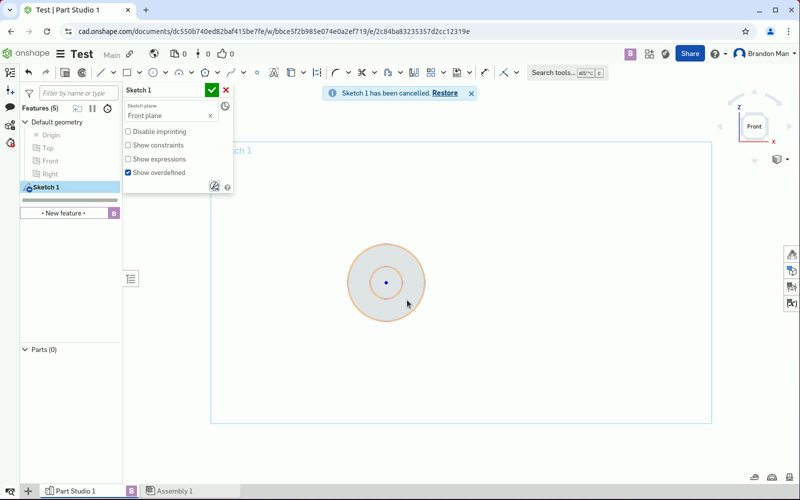
click(407, 299)
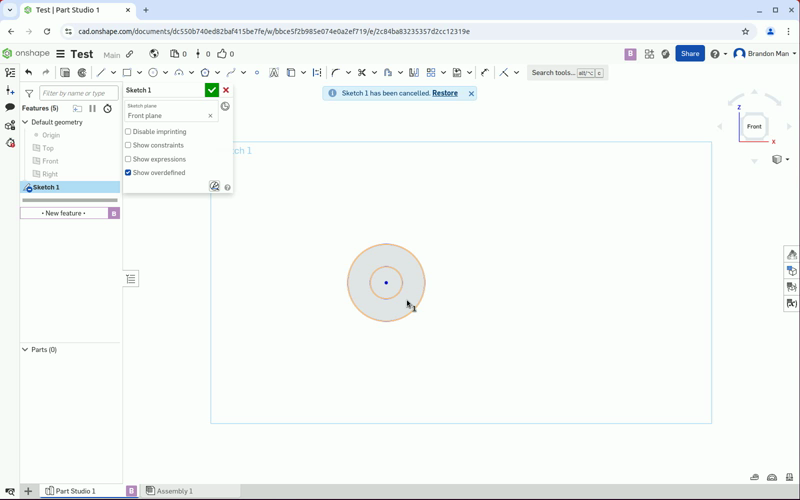
mouse_move(73, 352)
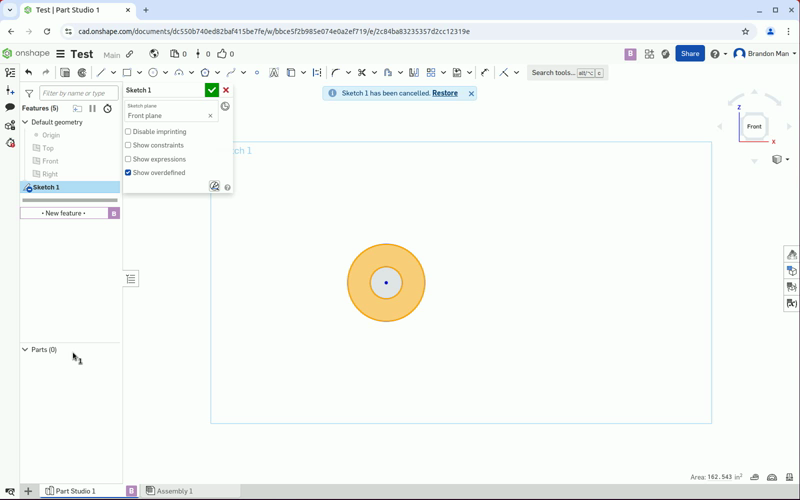
key(shift+y)
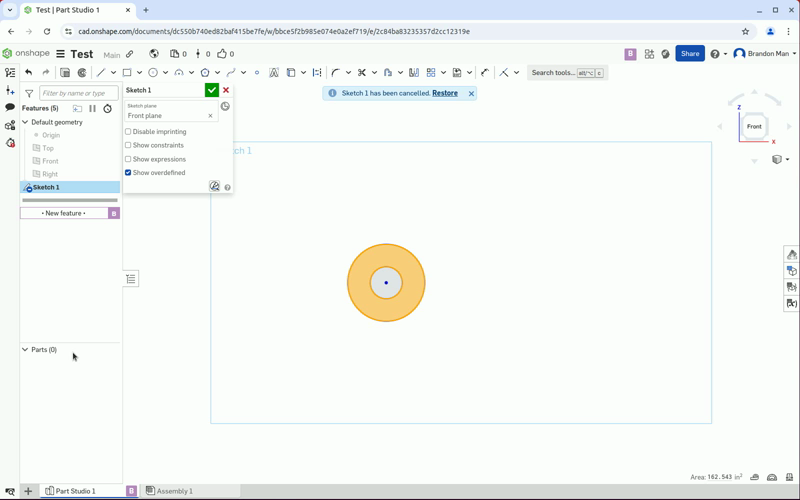
key(shift+e)
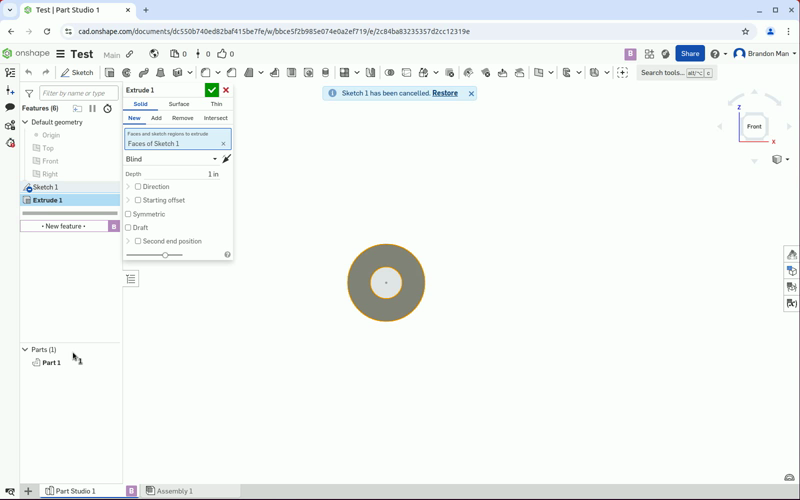
mouse_move(143, 106)
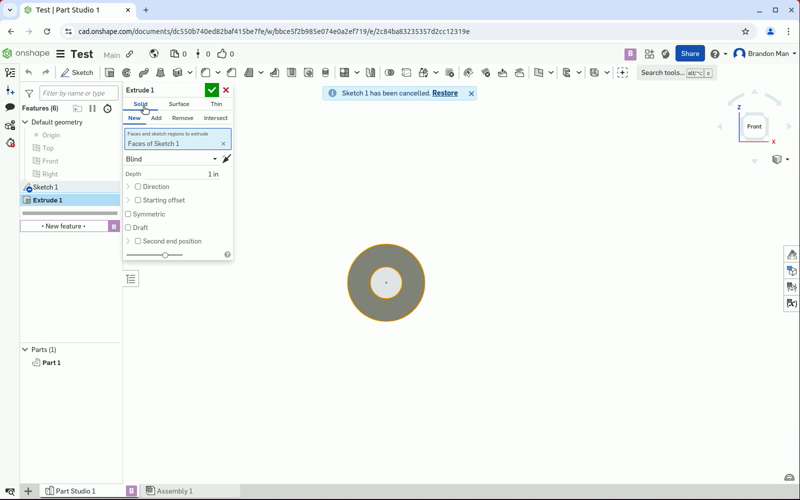
click(143, 106)
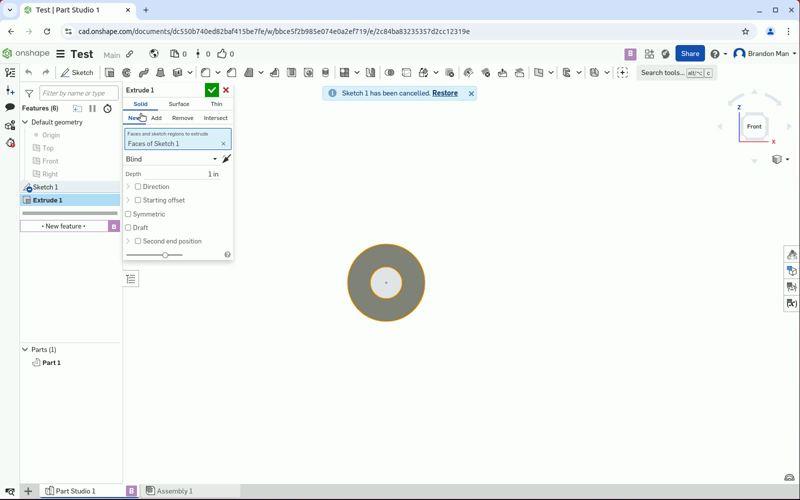
mouse_move(137, 120)
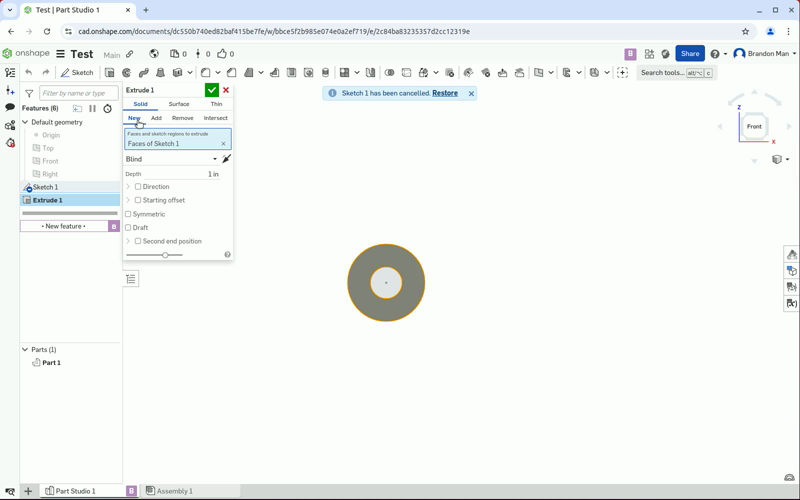
click(137, 120)
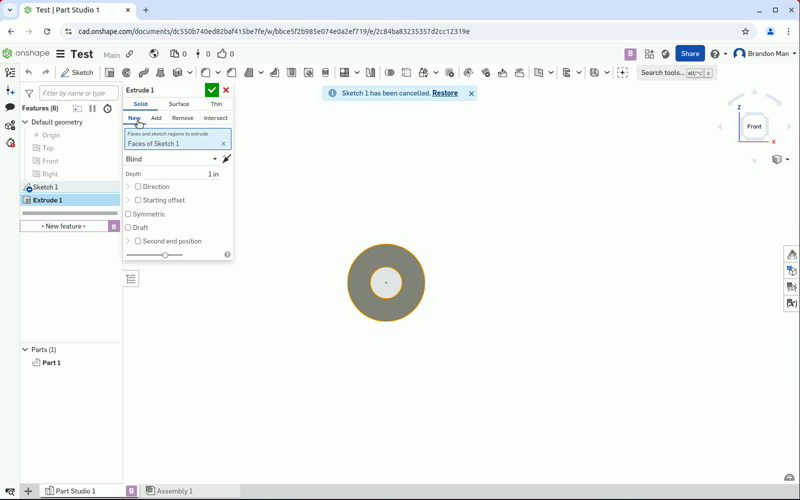
key(tab, 4)
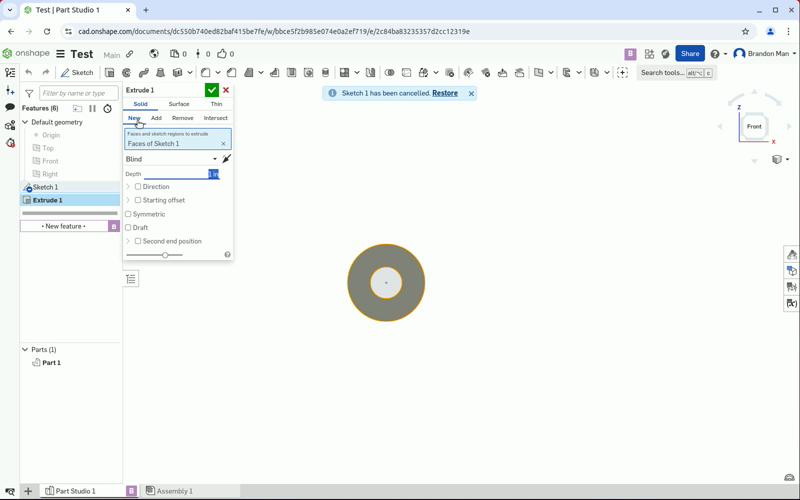
text(5.055)
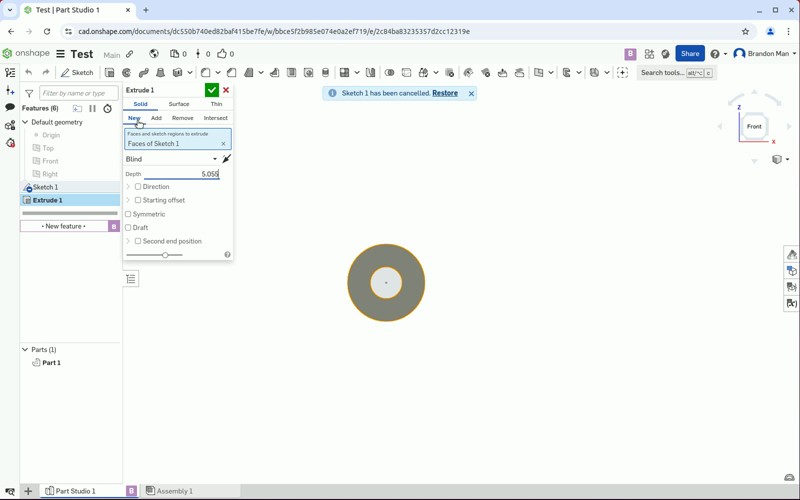
key(enter)
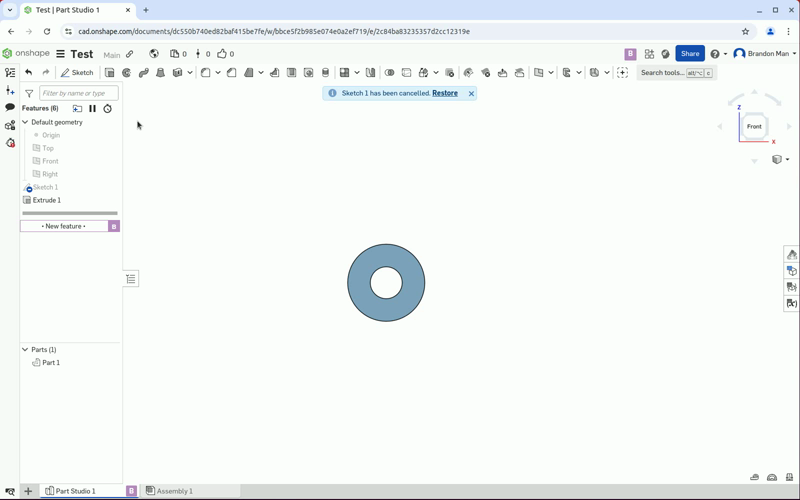
key(shift+h)
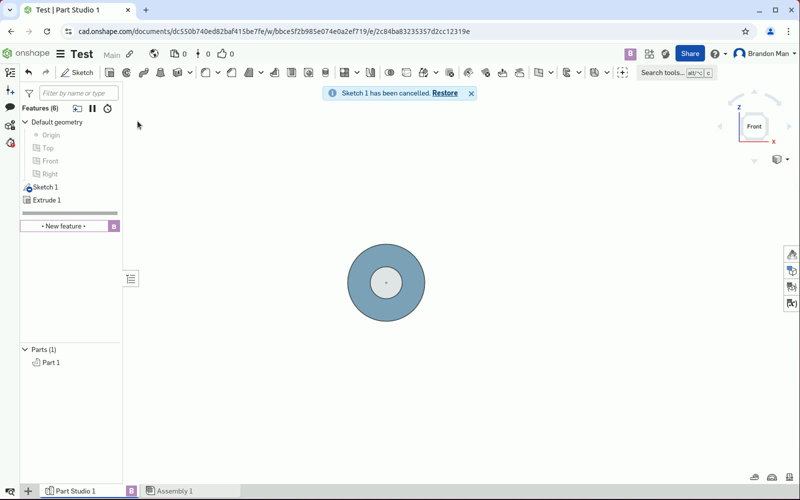
key(shift+h)
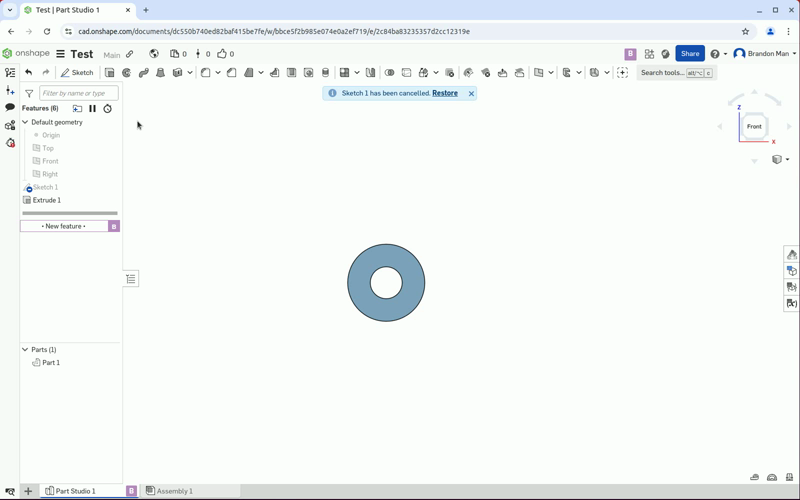
mouse_move(73, 189)
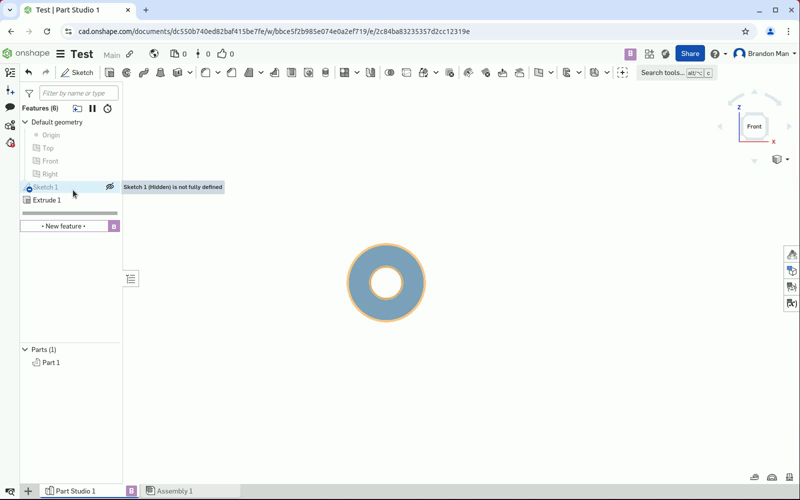
click(73, 189)
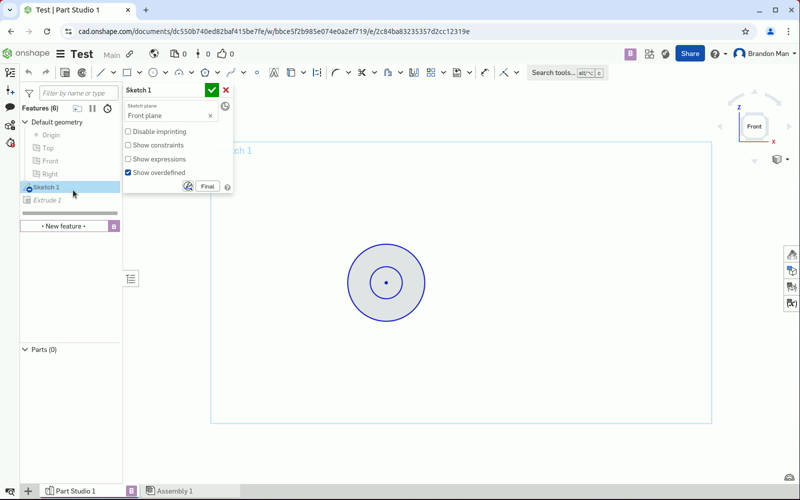
mouse_move(229, 92)
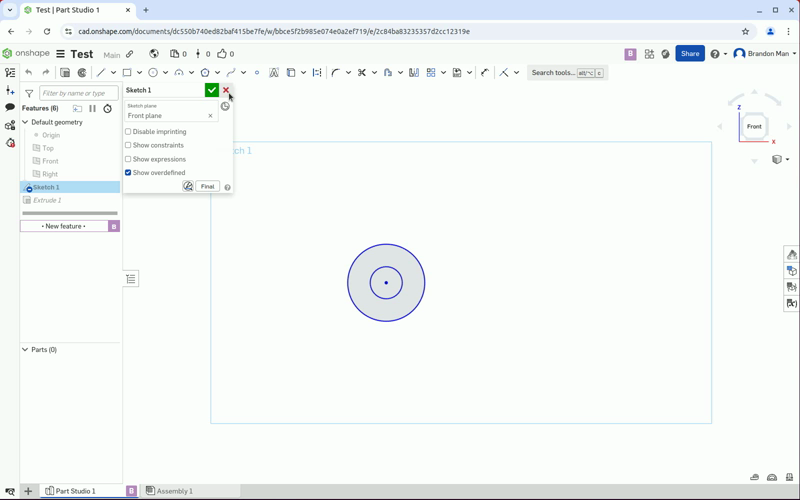
click(229, 92)
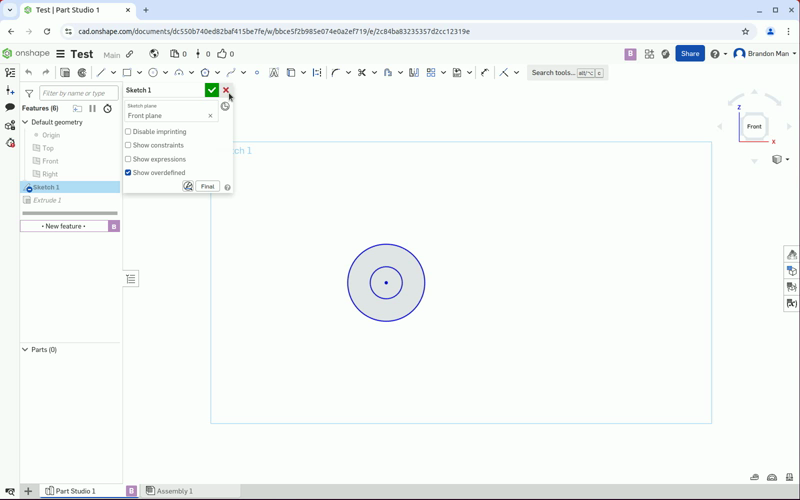
key(shift+s)
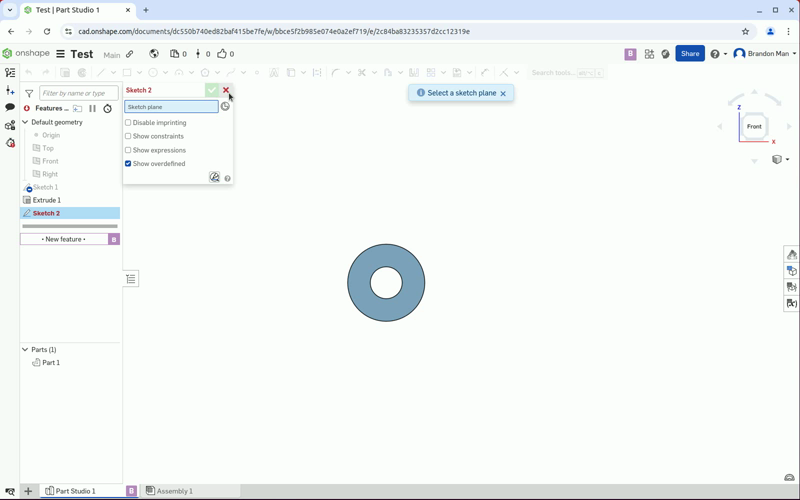
mouse_move(73, 163)
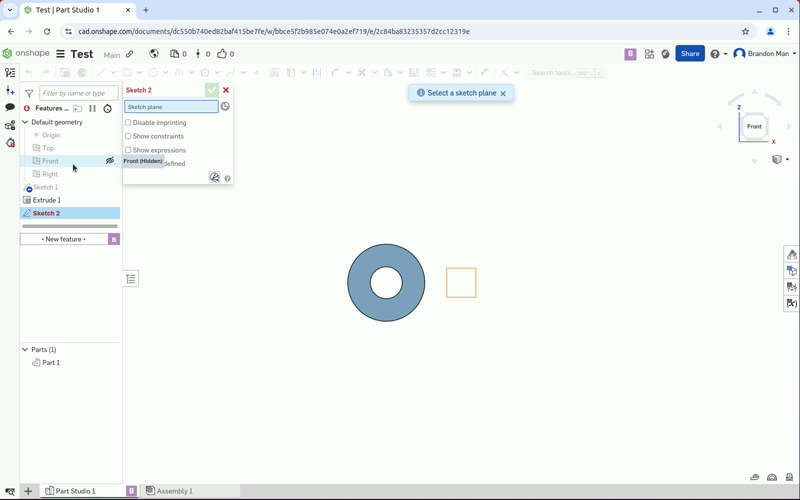
click(73, 163)
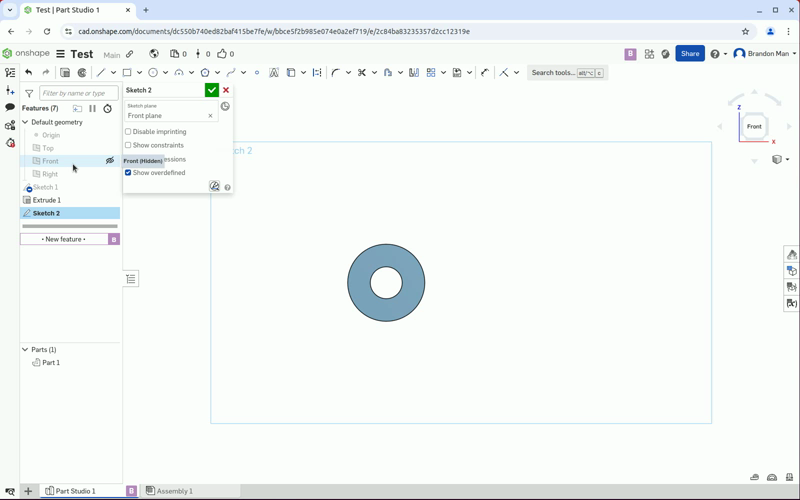
mouse_move(73, 352)
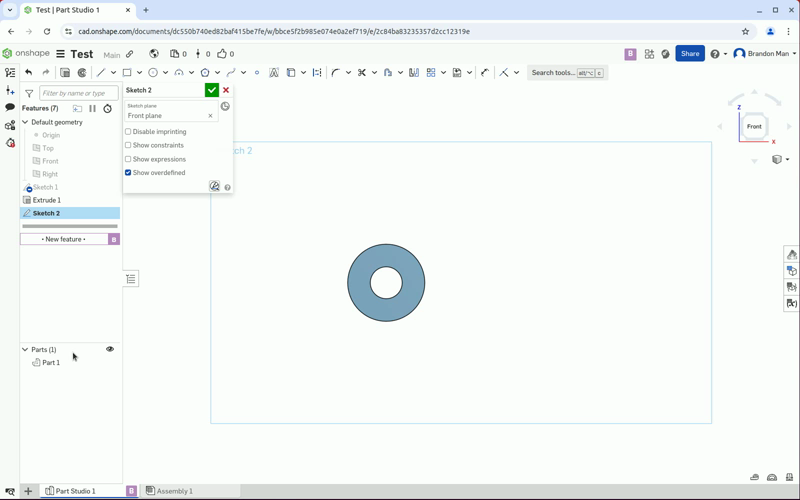
key(y)
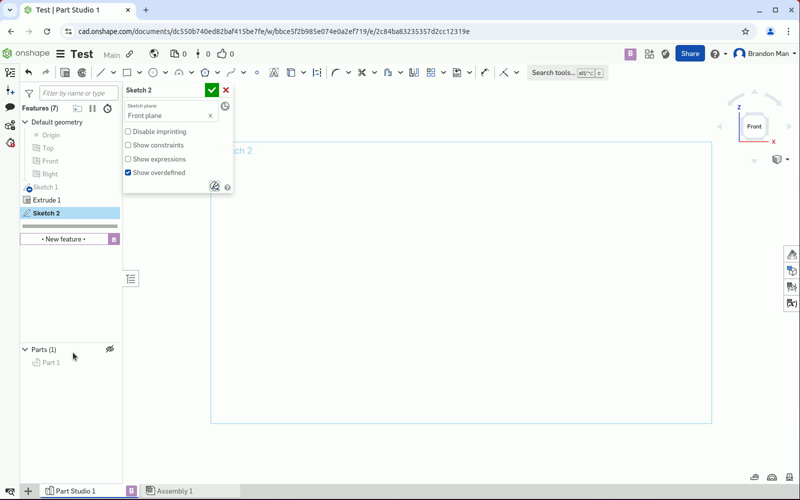
key(l)
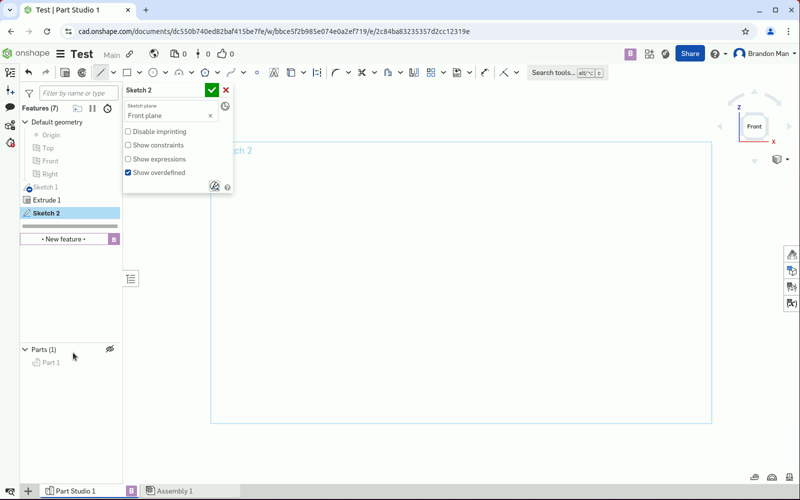
key_down(shift)
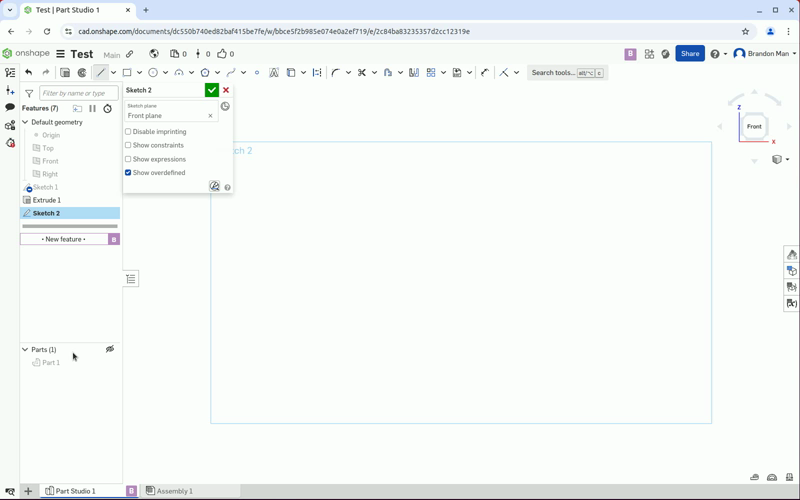
mouse_move(377, 319)
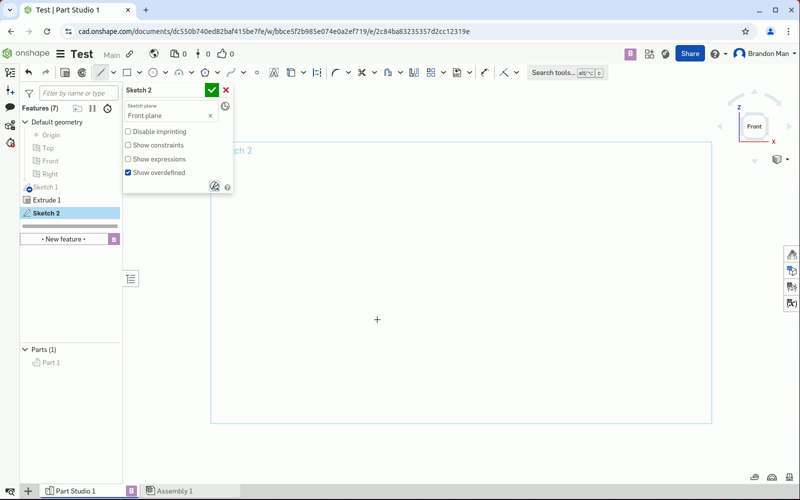
click(377, 319)
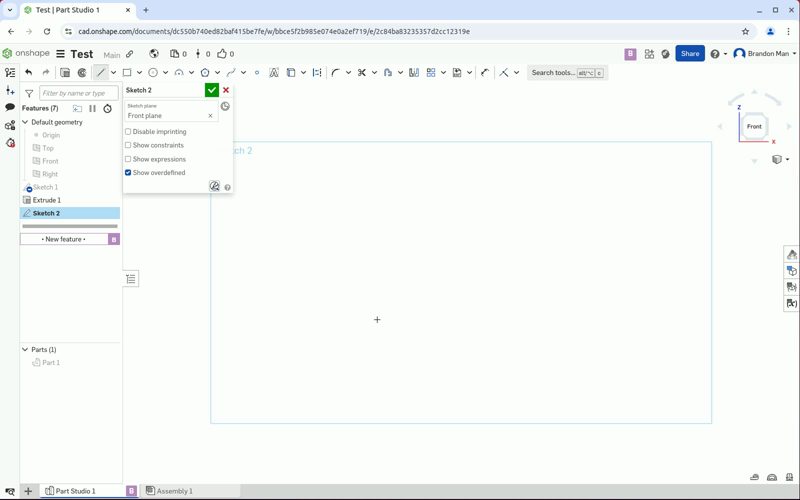
key_up(shift)
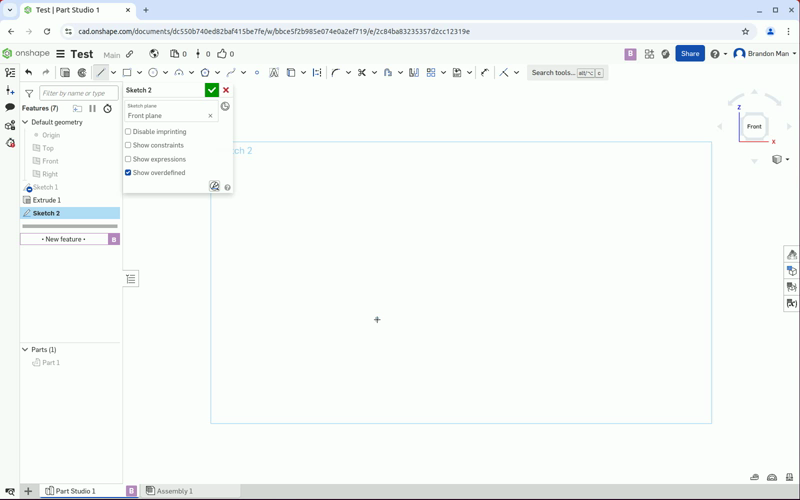
key_down(shift)
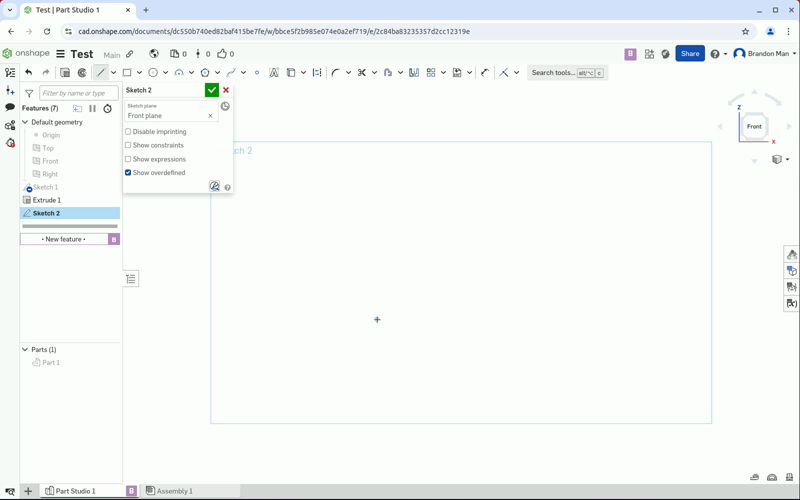
mouse_move(461, 338)
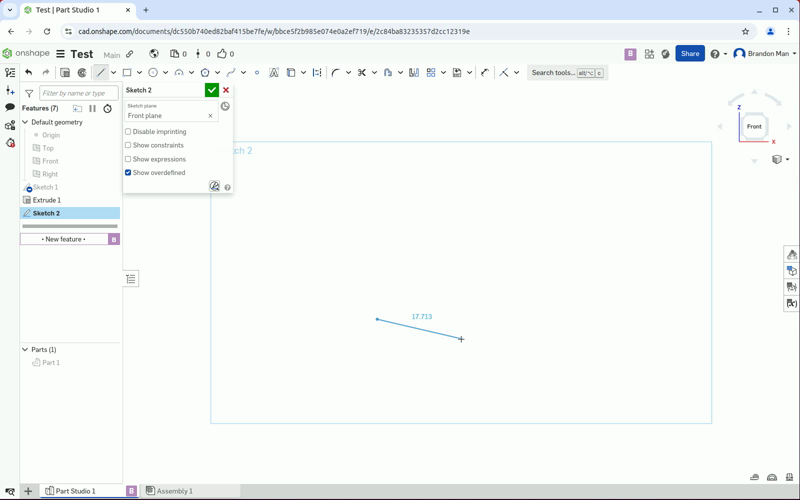
click(461, 338)
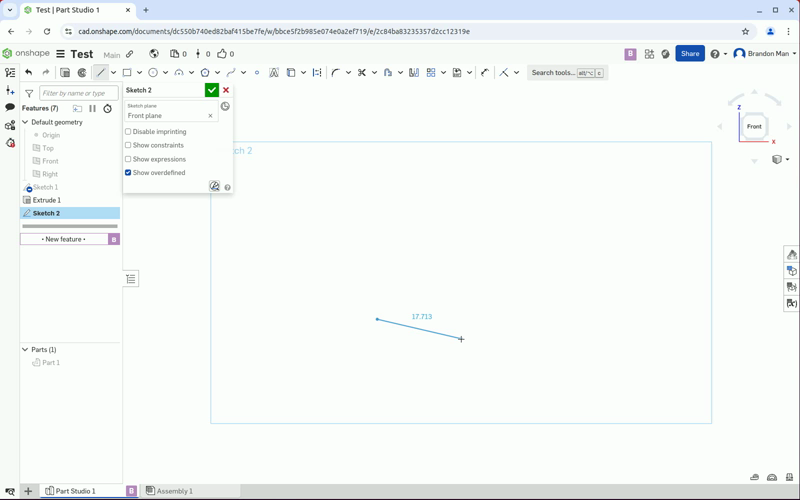
key_up(shift)
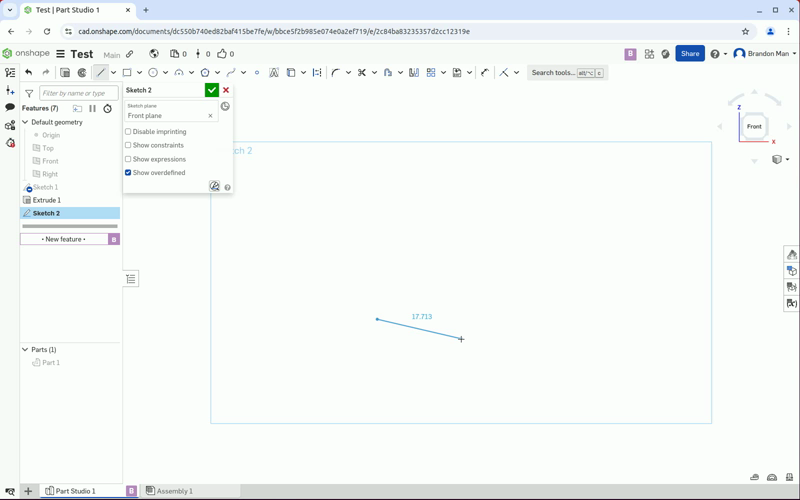
key_down(shift)
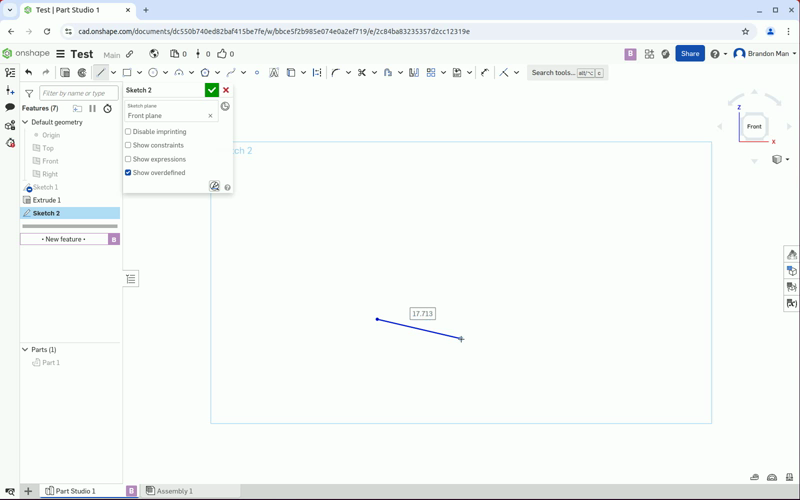
mouse_move(461, 226)
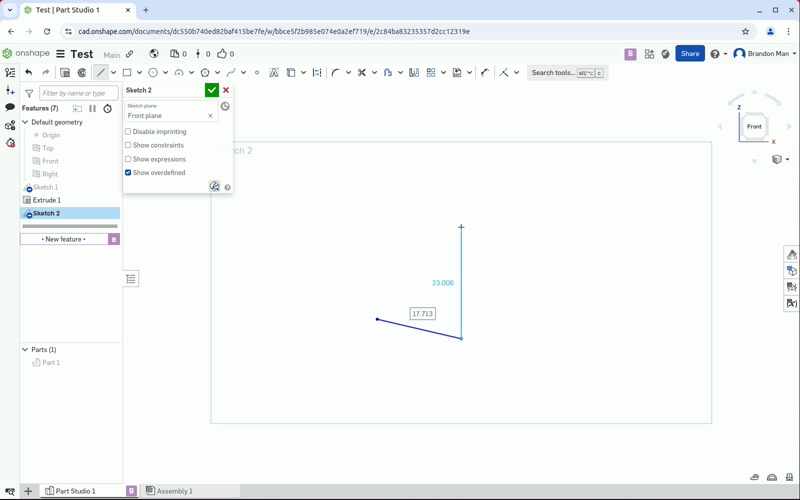
click(461, 226)
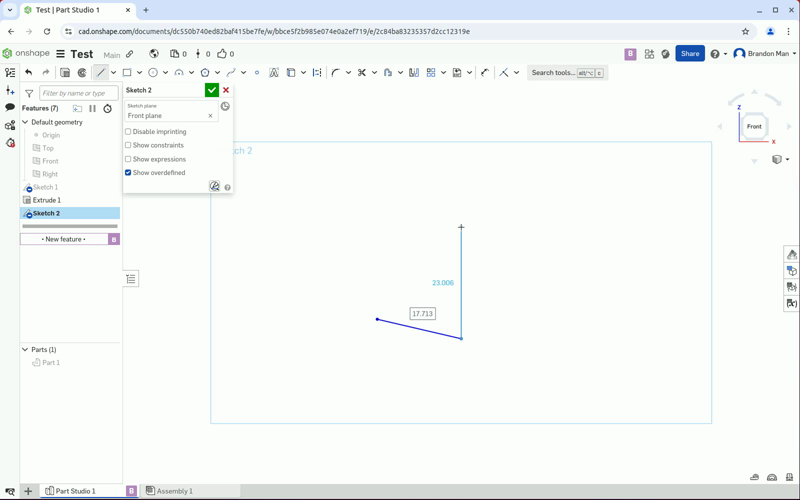
key_up(shift)
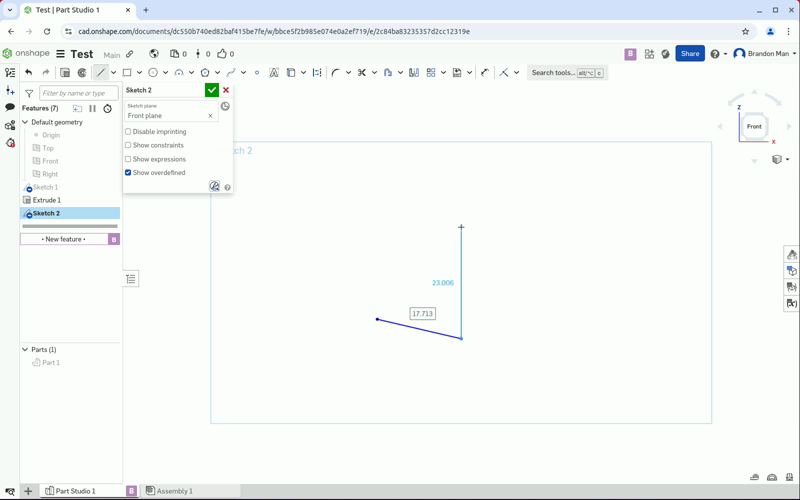
key_down(shift)
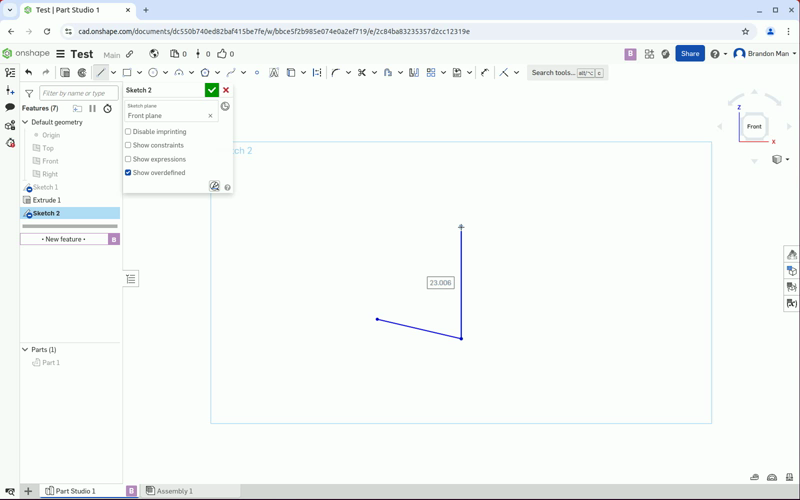
mouse_move(377, 246)
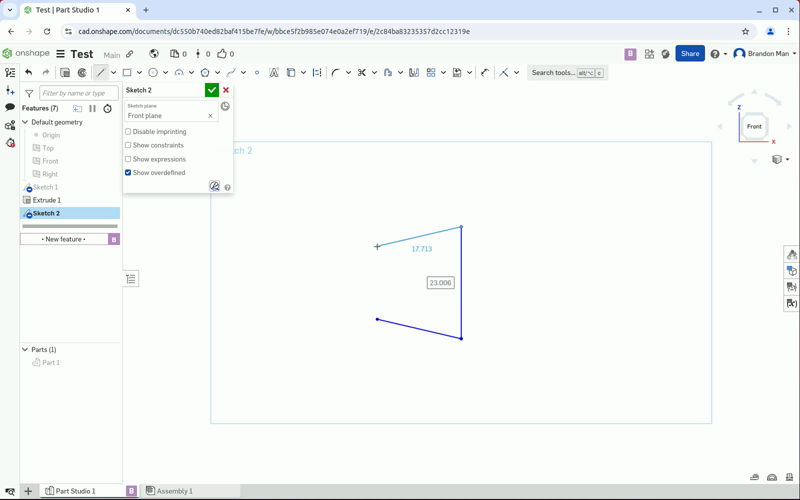
click(377, 246)
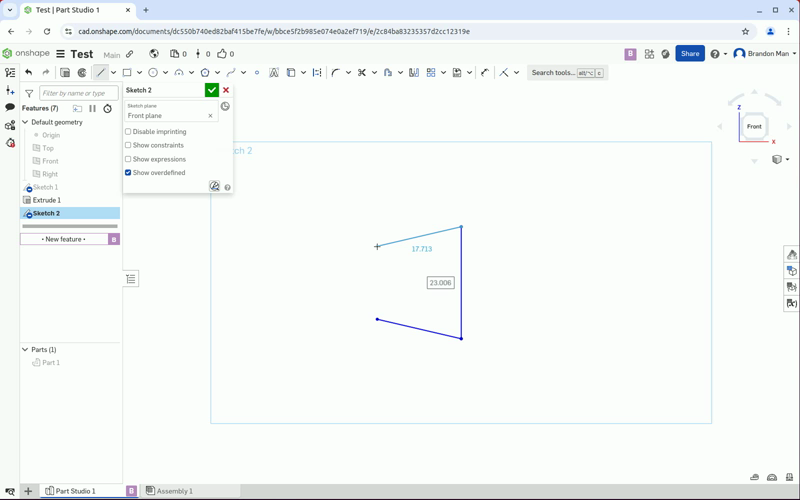
key_up(shift)
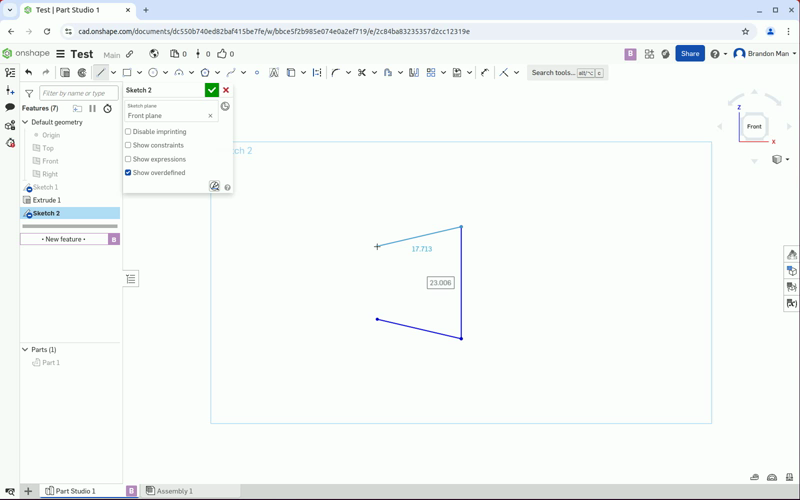
key(esc)
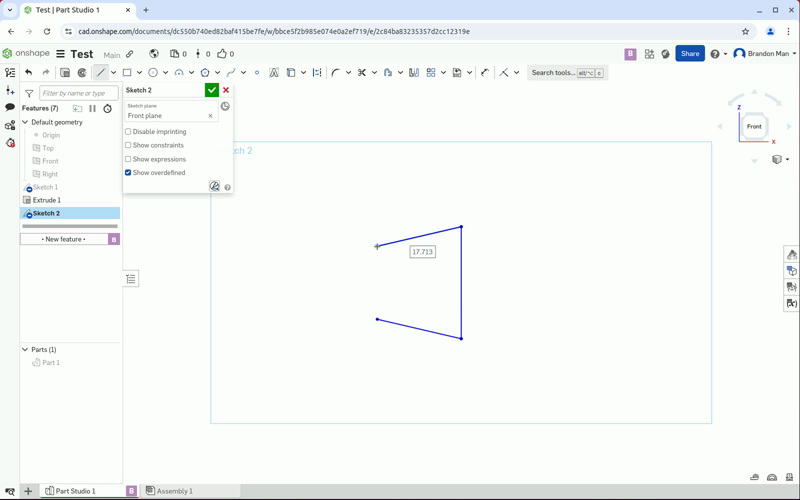
key(a)
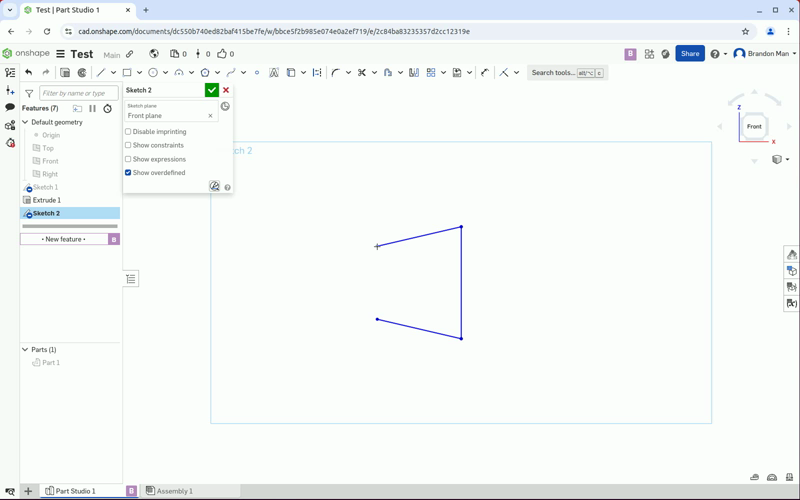
mouse_move(377, 246)
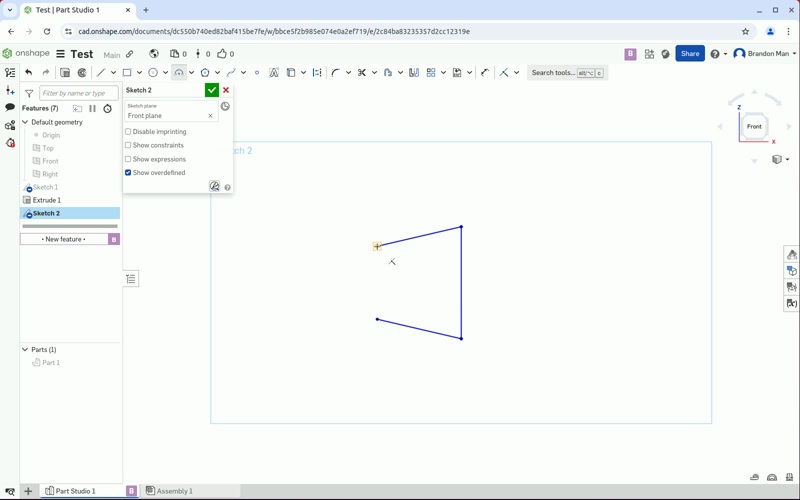
click(377, 246)
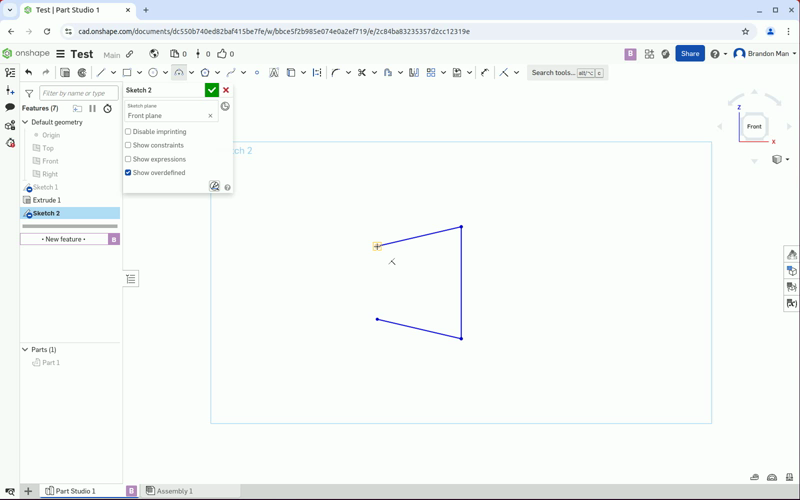
mouse_move(377, 319)
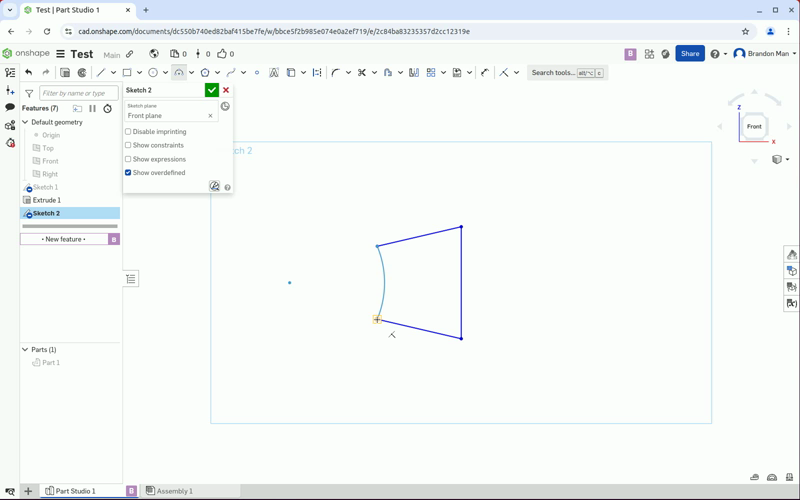
click(377, 319)
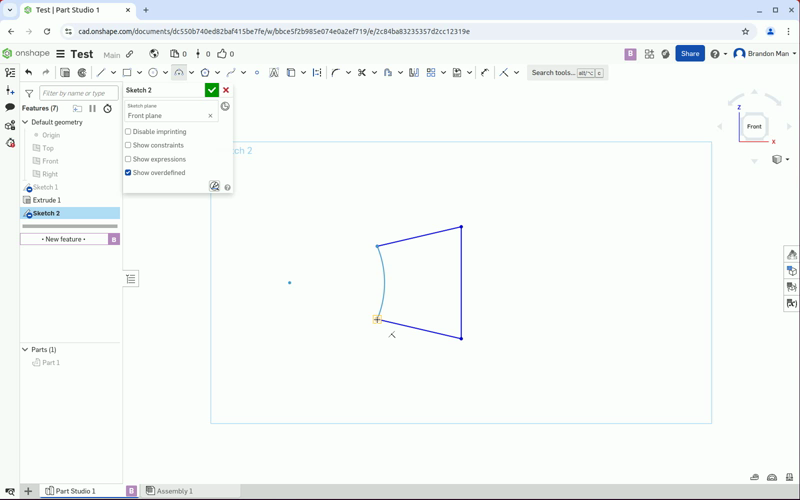
key_down(shift)
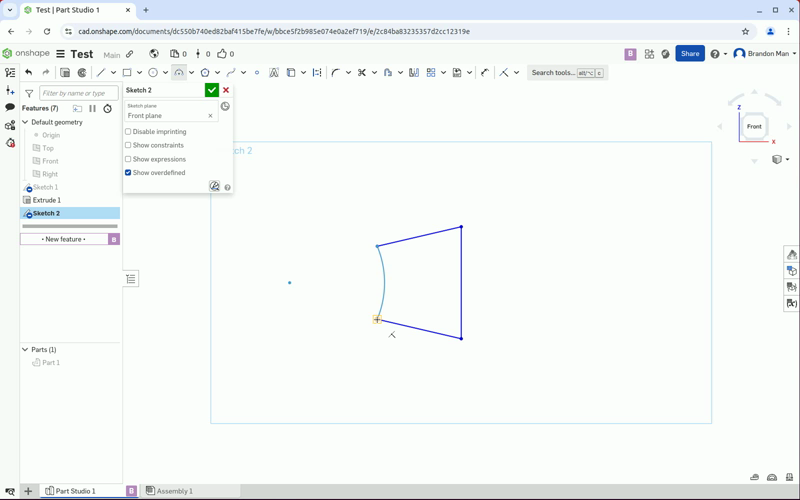
mouse_move(423, 282)
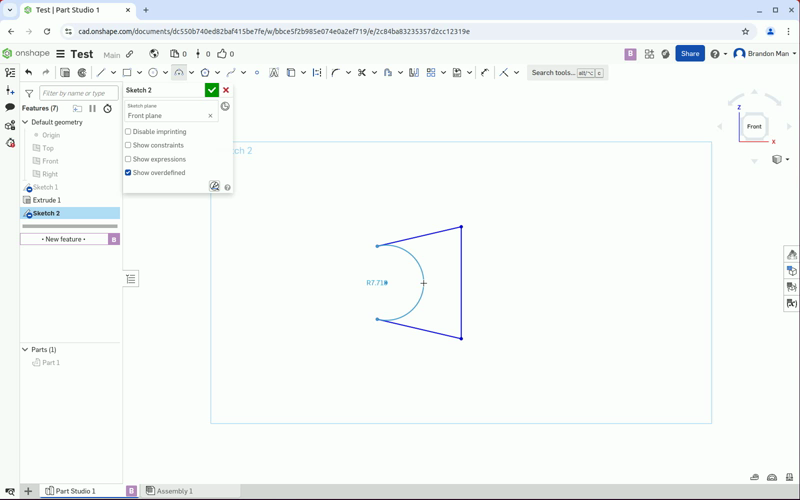
click(423, 282)
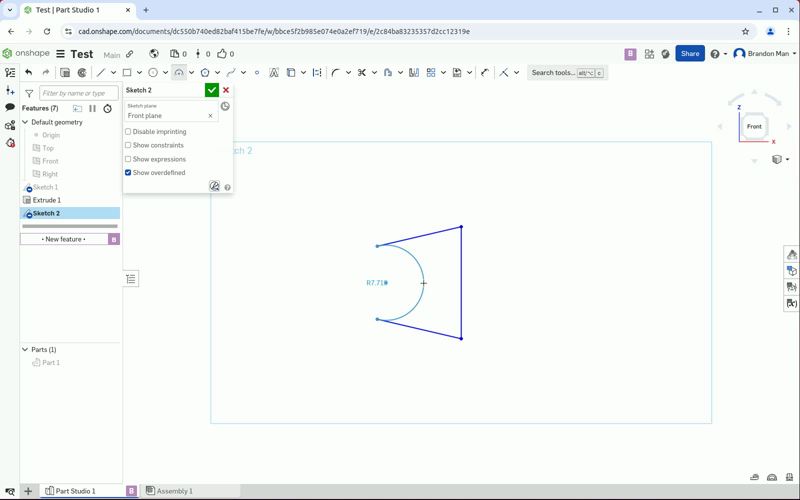
key_up(shift)
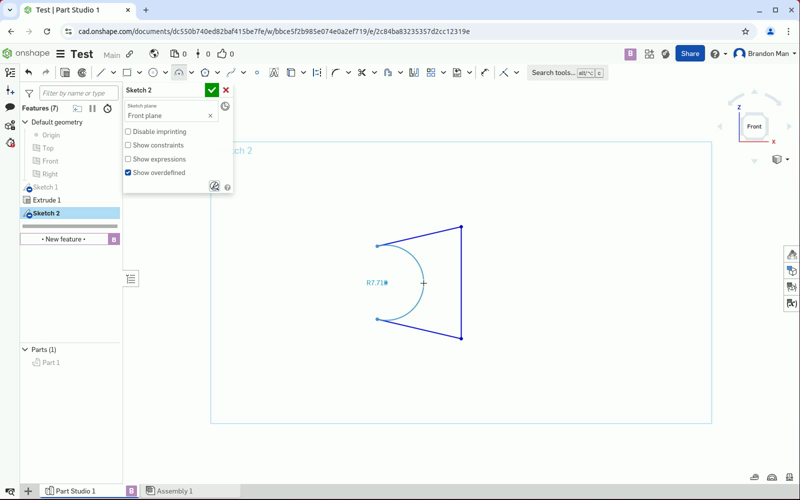
key(esc)
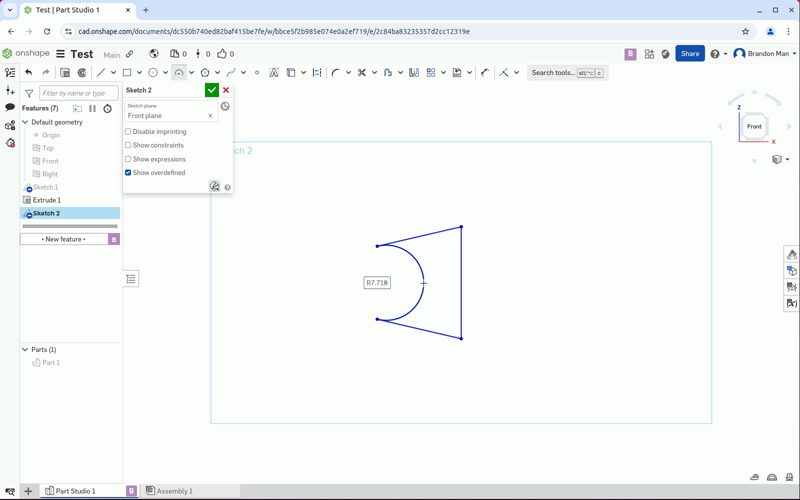
mouse_move(422, 303)
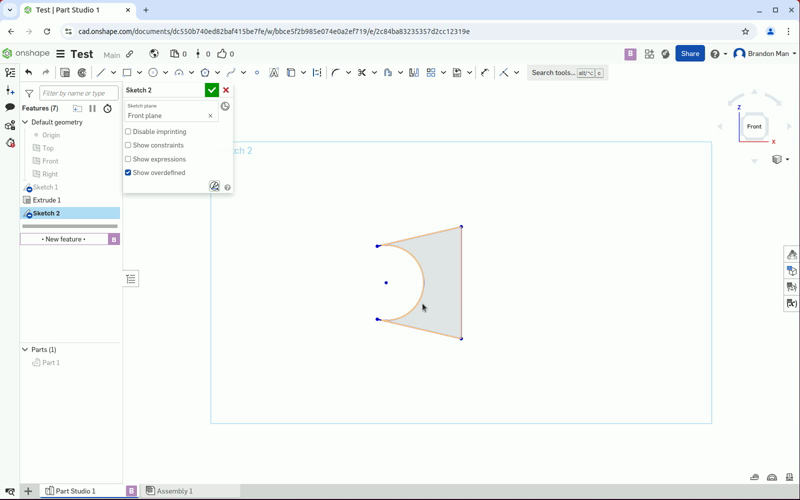
click(422, 303)
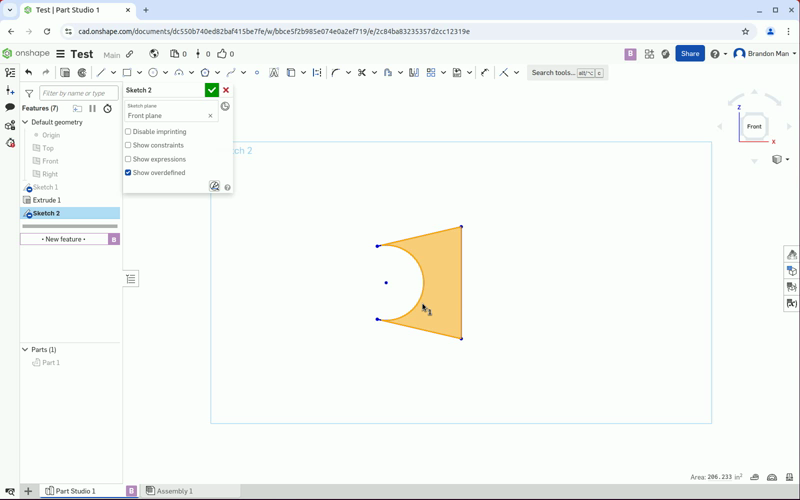
mouse_move(73, 352)
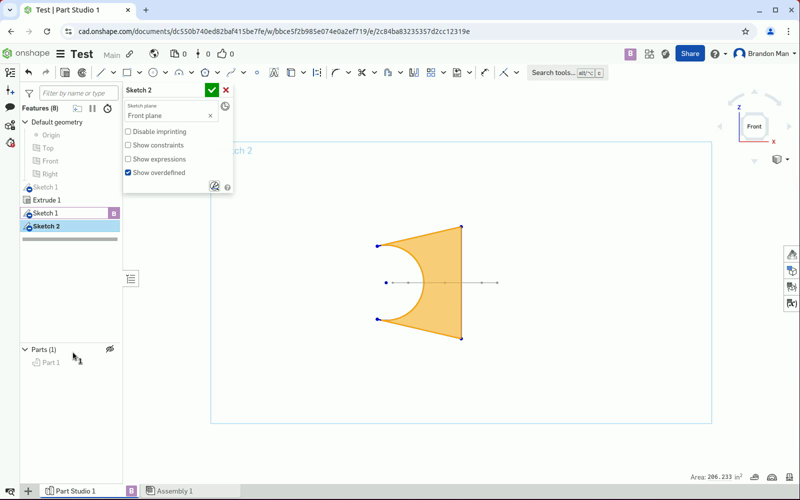
key(shift+y)
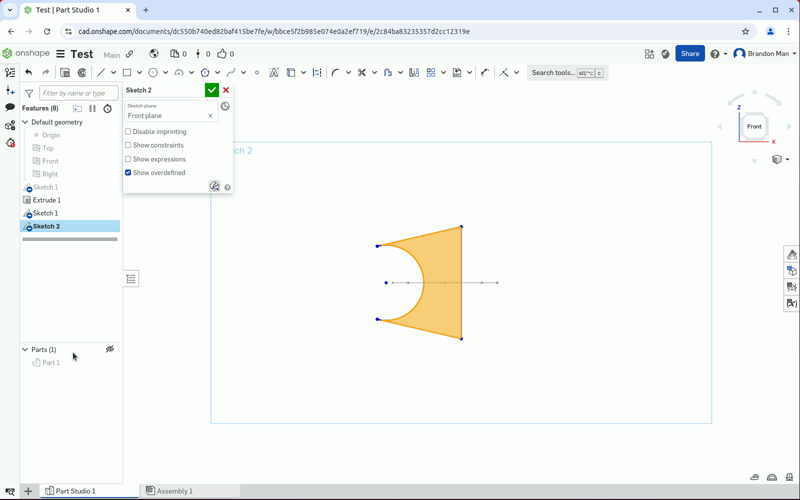
key(shift+e)
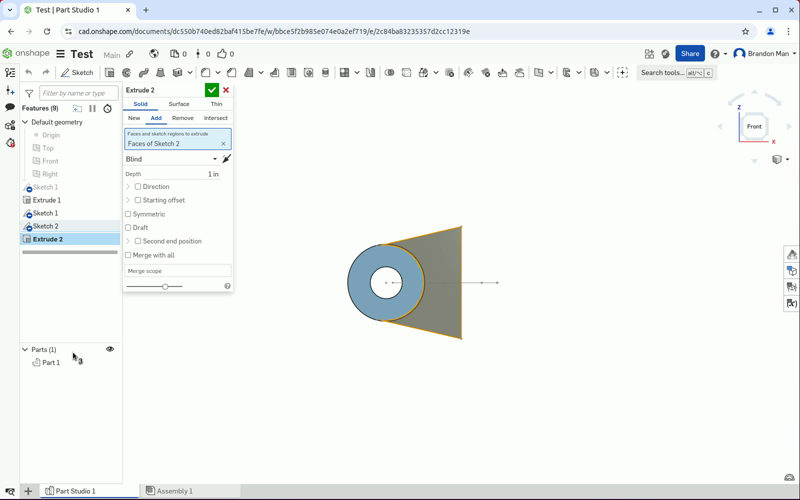
mouse_move(143, 106)
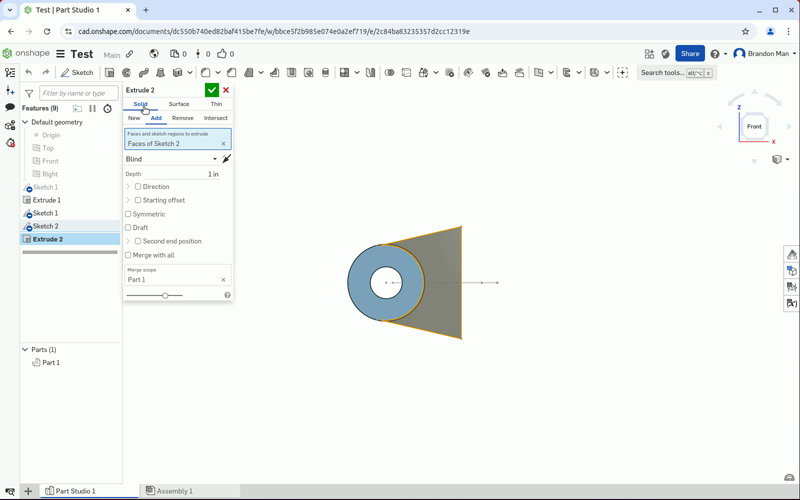
click(143, 106)
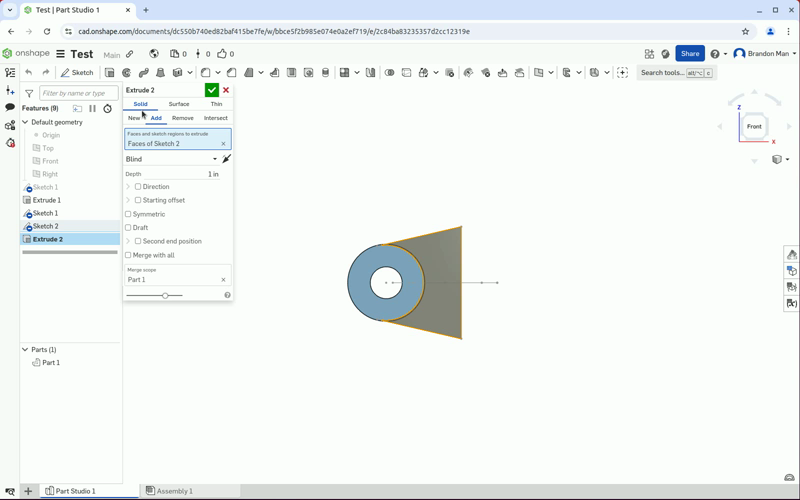
mouse_move(137, 120)
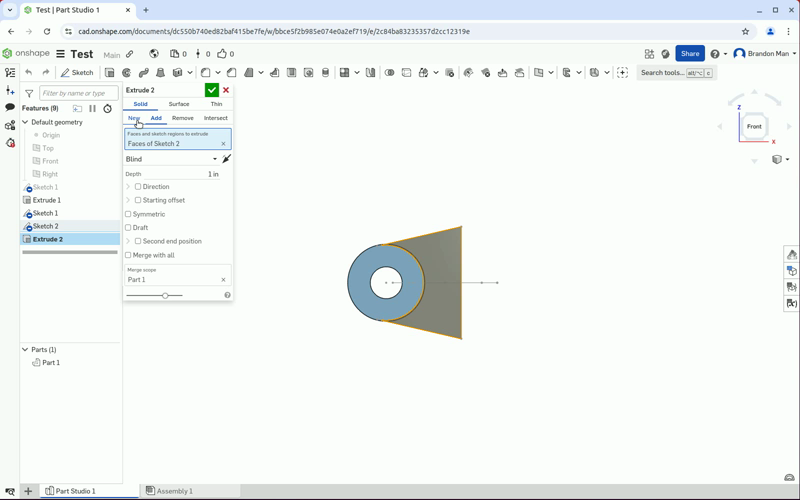
click(137, 120)
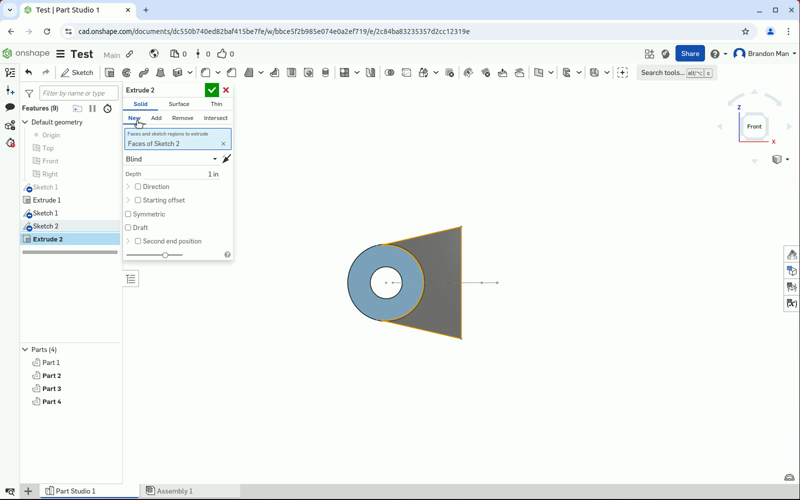
key(tab, 4)
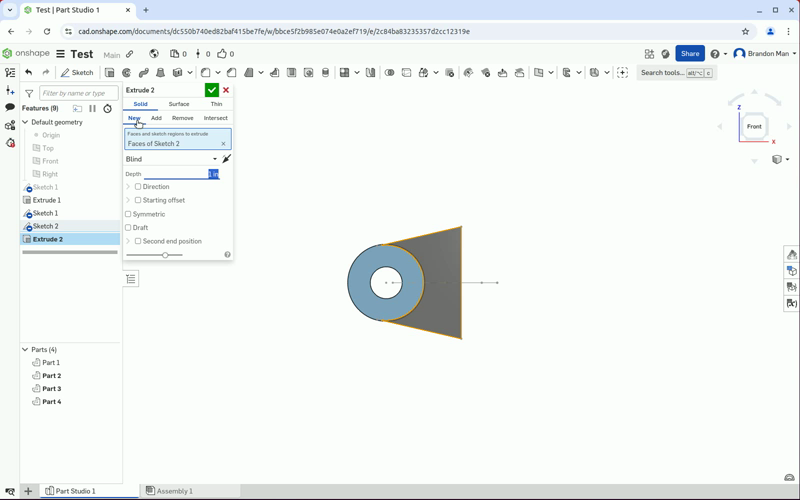
text(5.055)
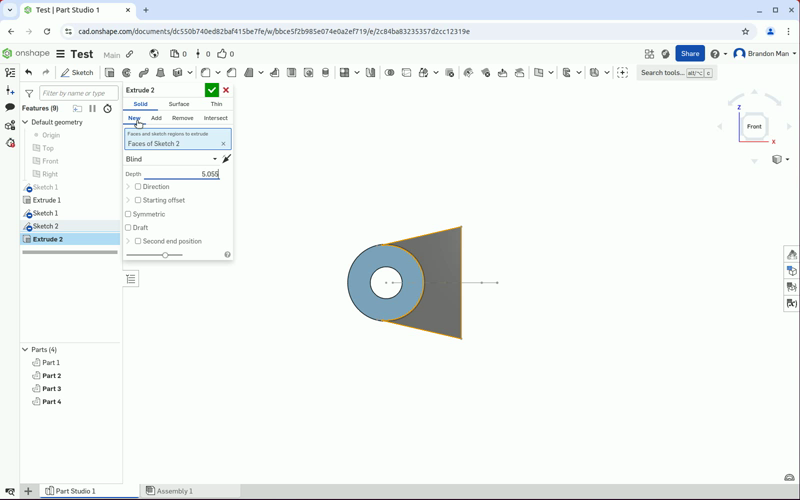
key(enter)
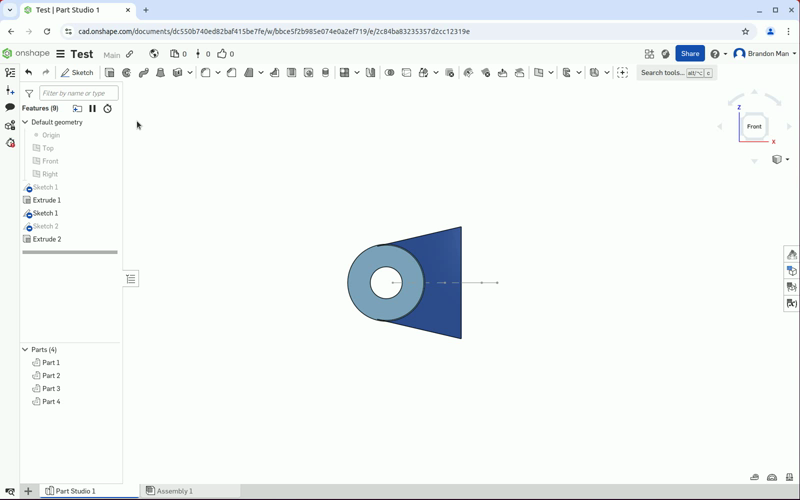
key(shift+h)
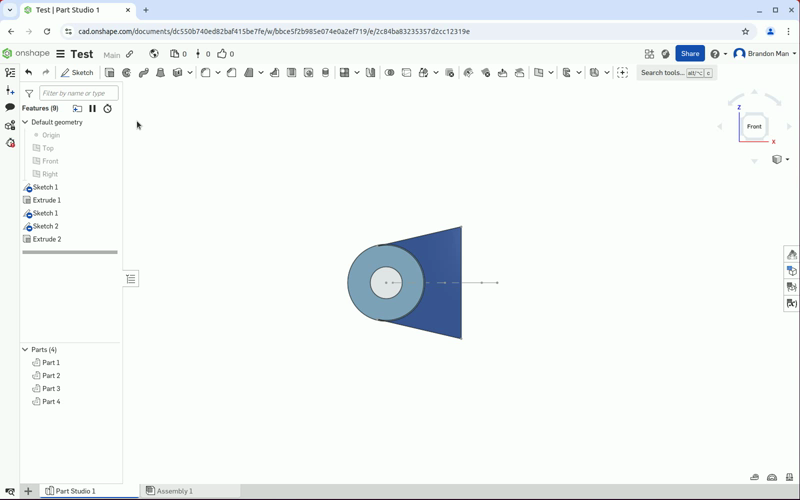
key(shift+h)
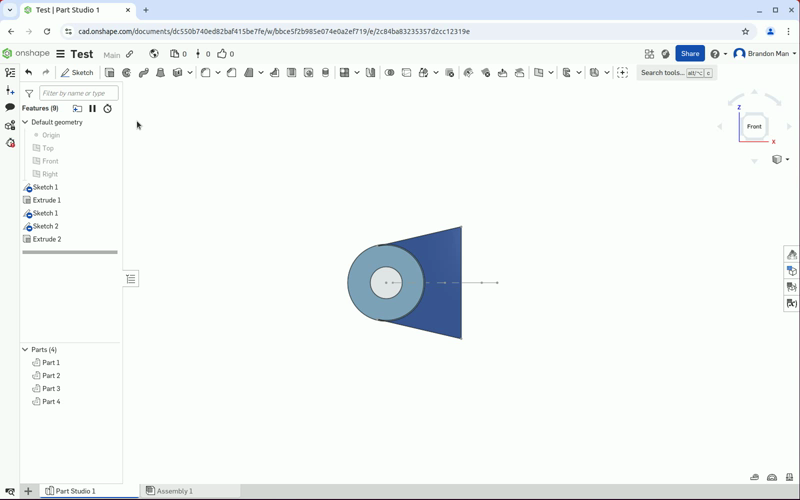
key(shift+7)
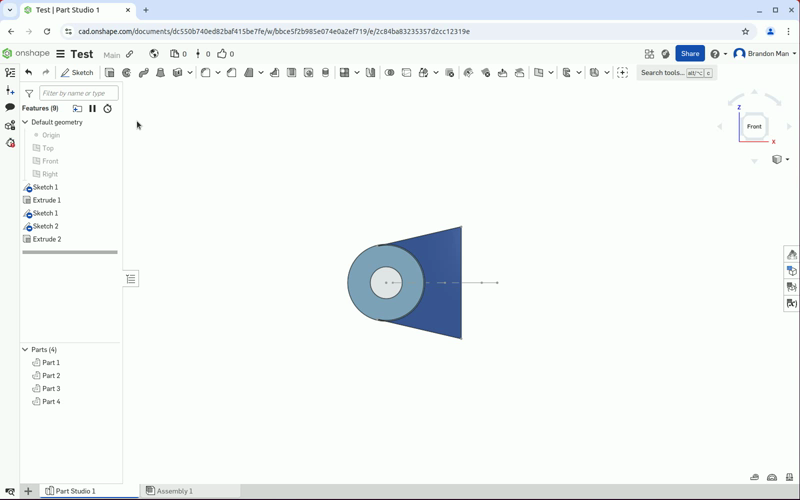
key(left, 2)
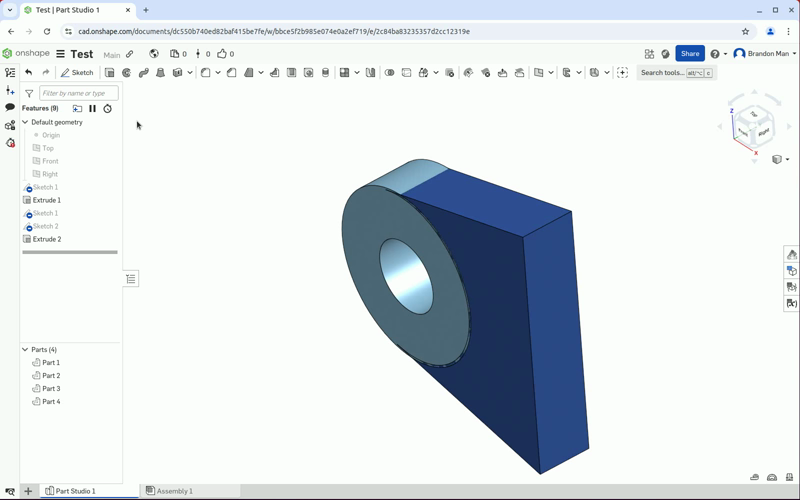
key(down, 2)
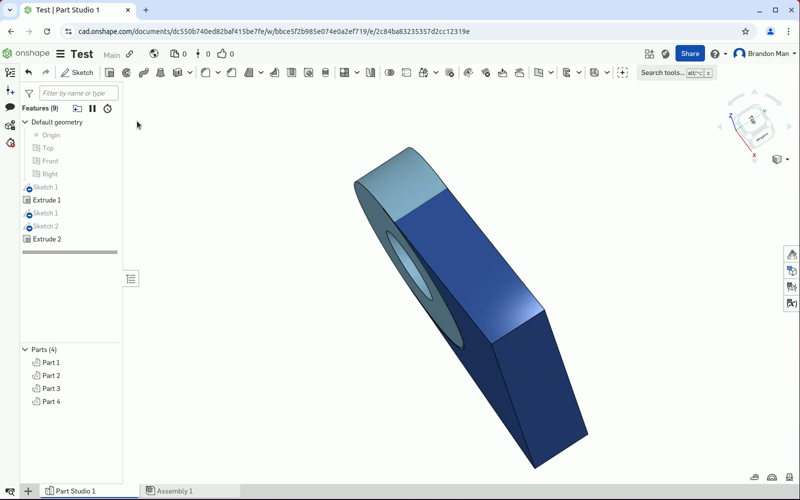
key(up, 2)
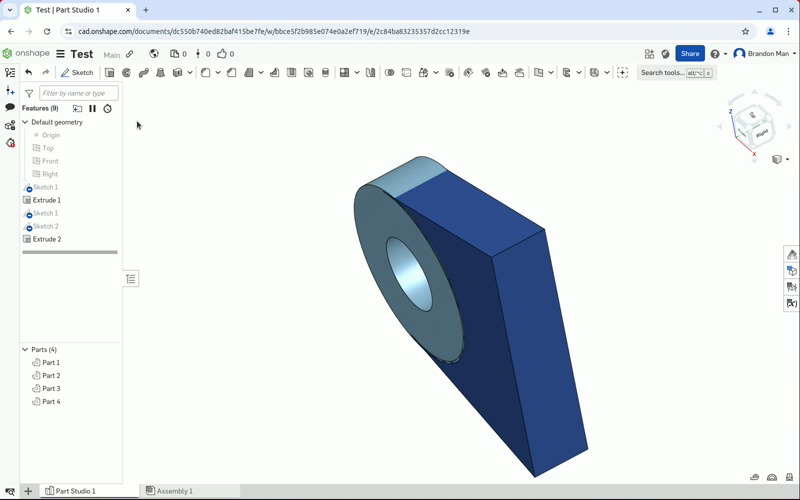
key(right, 2)
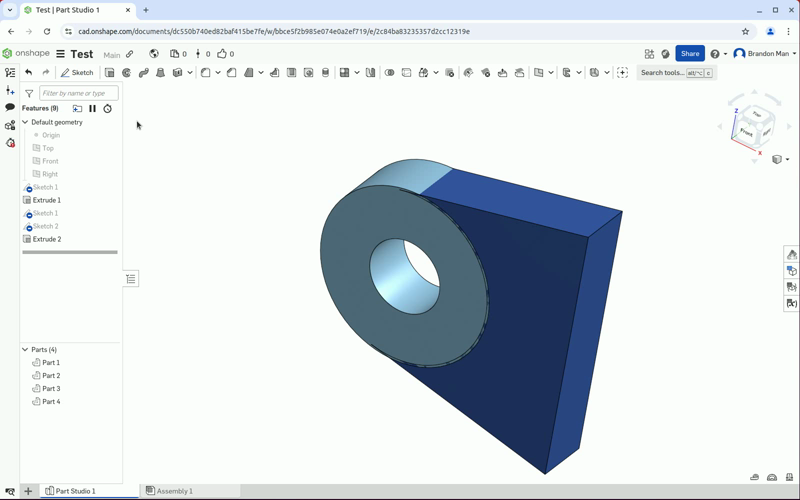
mouse_move(73, 189)
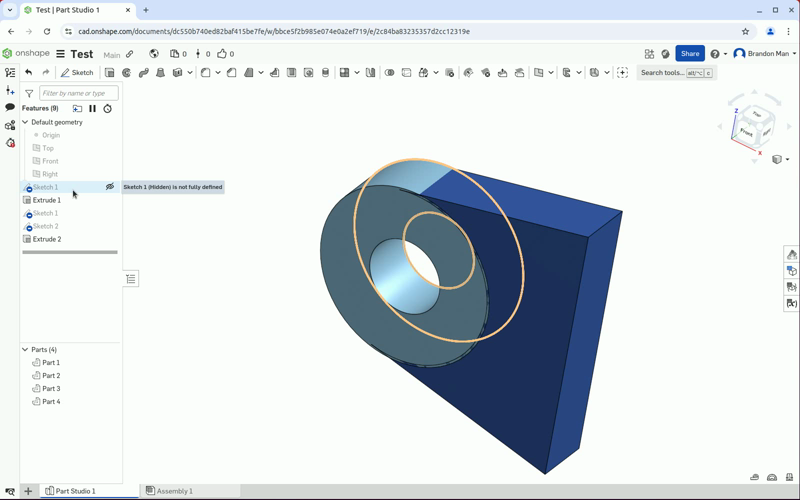
click(73, 189)